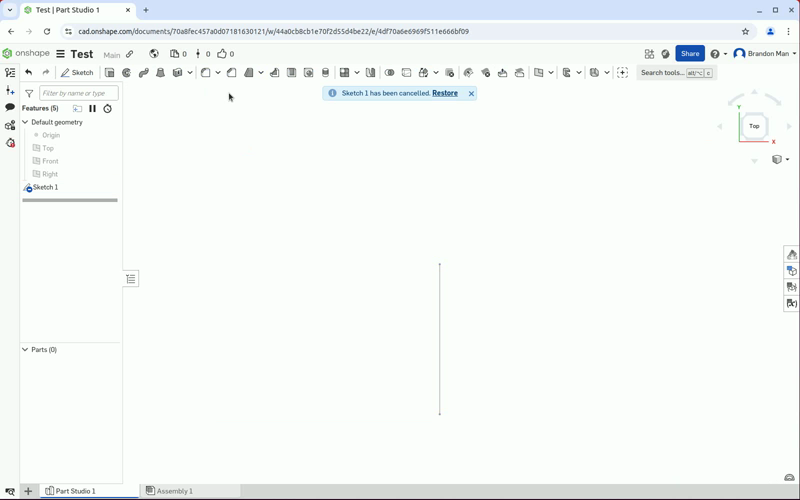
key(shift+h)
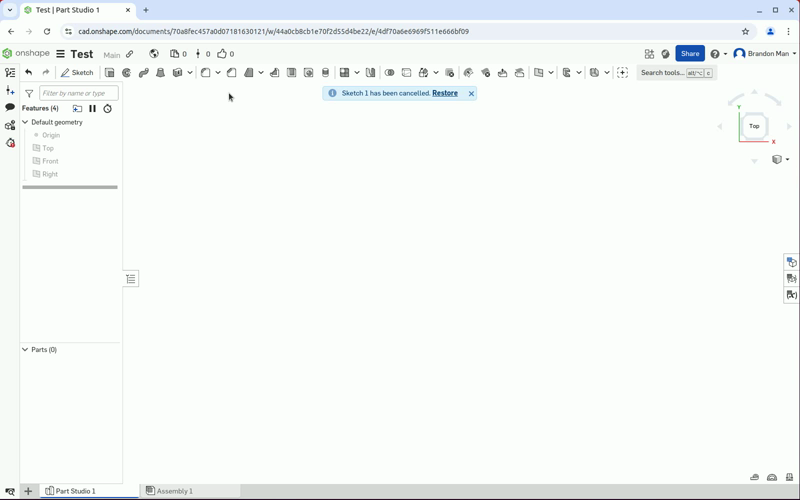
mouse_move(73, 352)
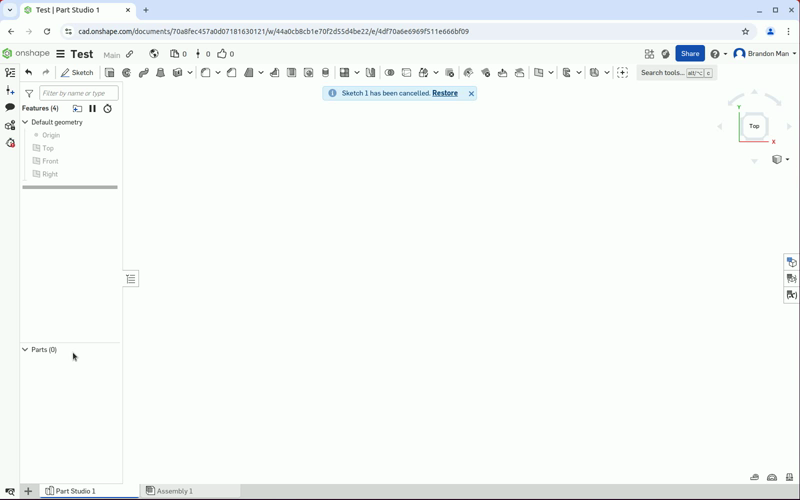
key(y)
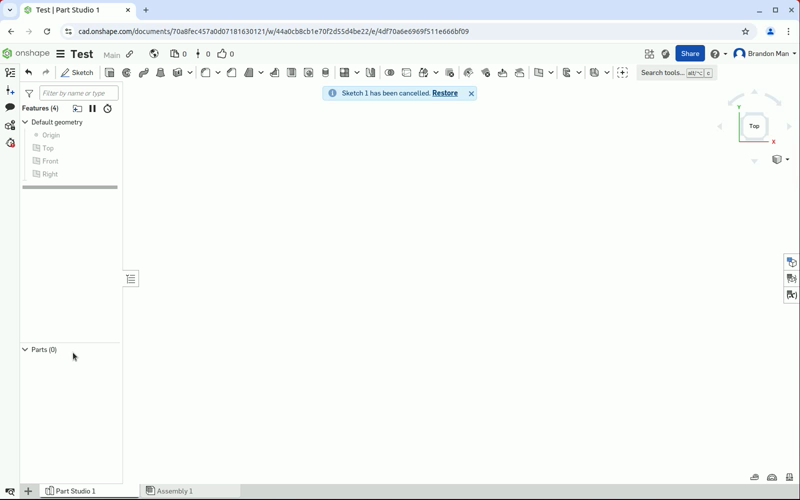
key(shift+p)
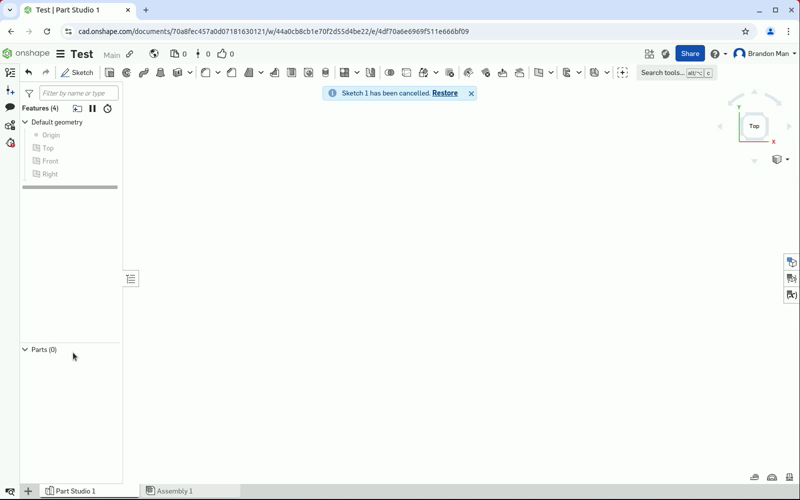
key(space)
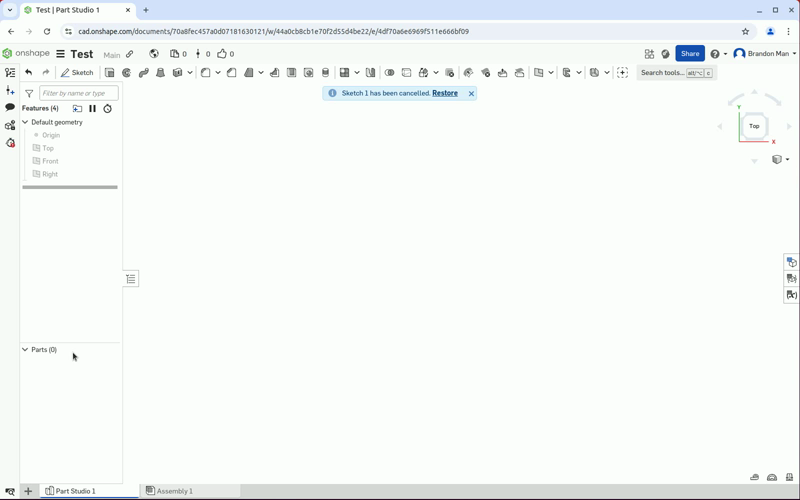
key_down(shift)
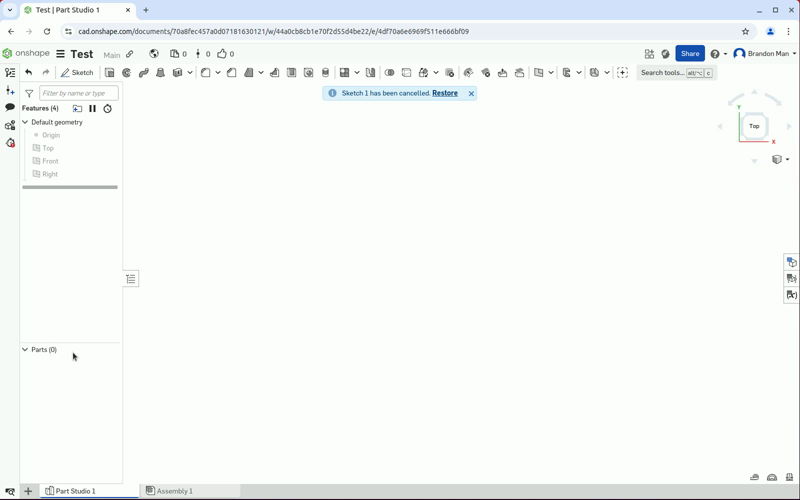
key(up)
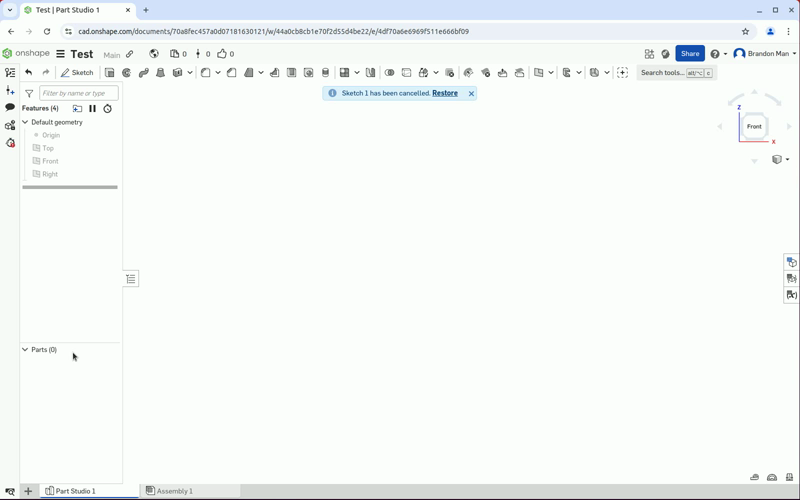
key_up(shift)
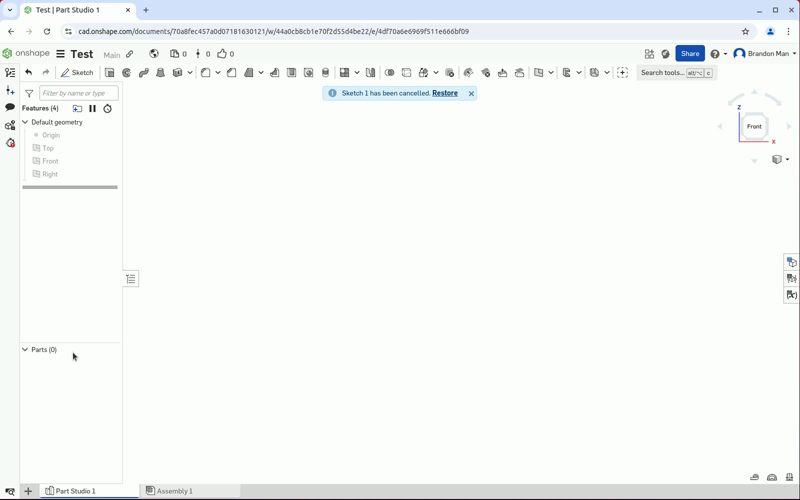
mouse_move(73, 352)
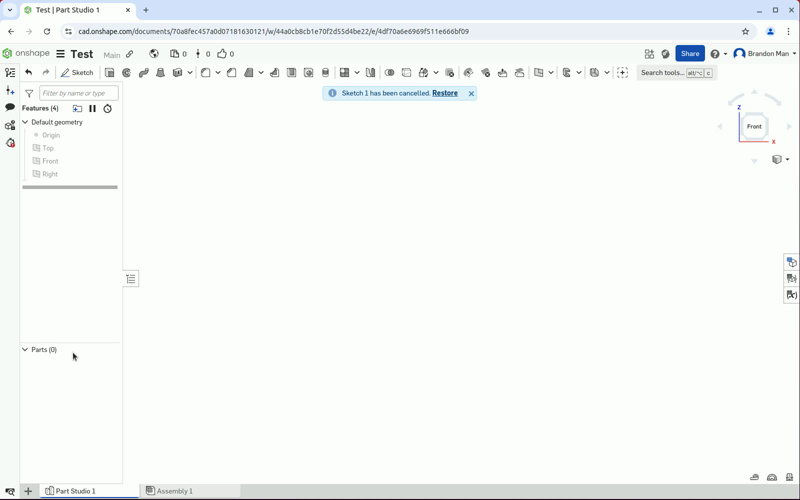
key(shift+y)
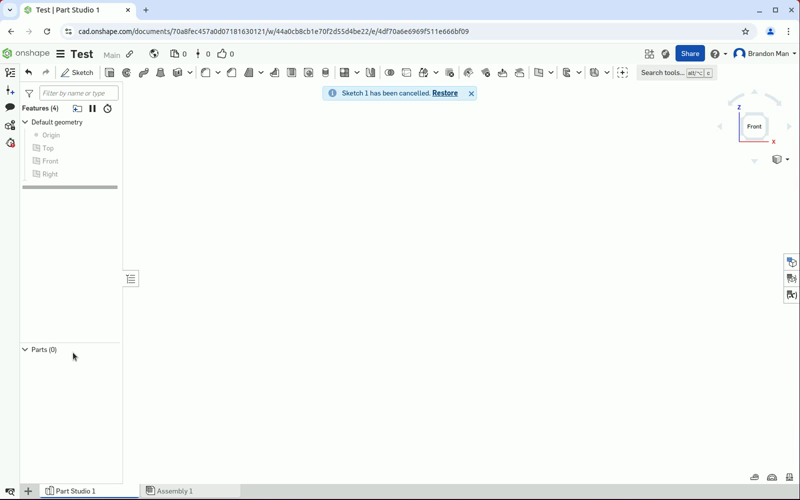
key(shift+s)
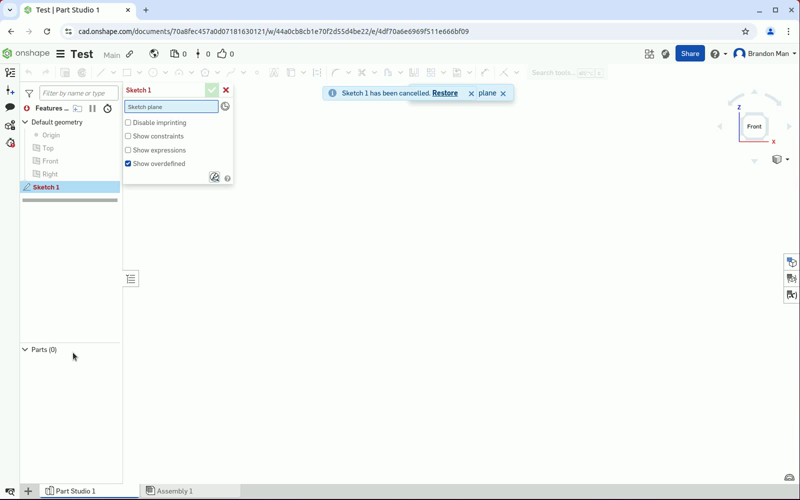
mouse_move(73, 163)
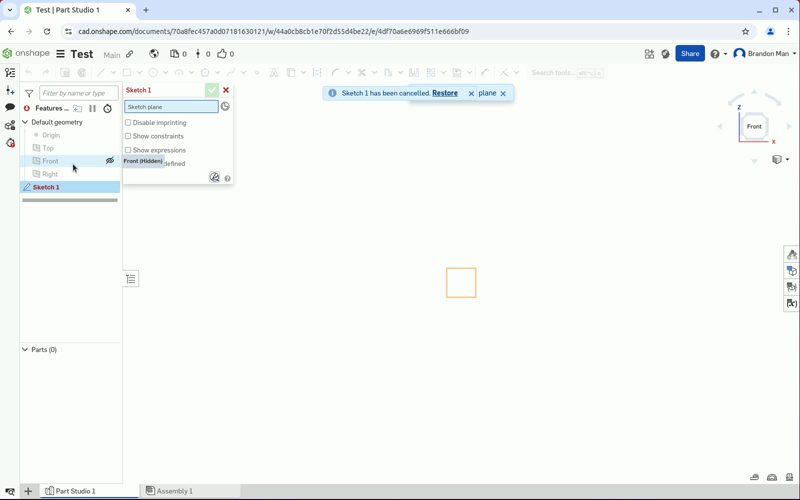
click(73, 163)
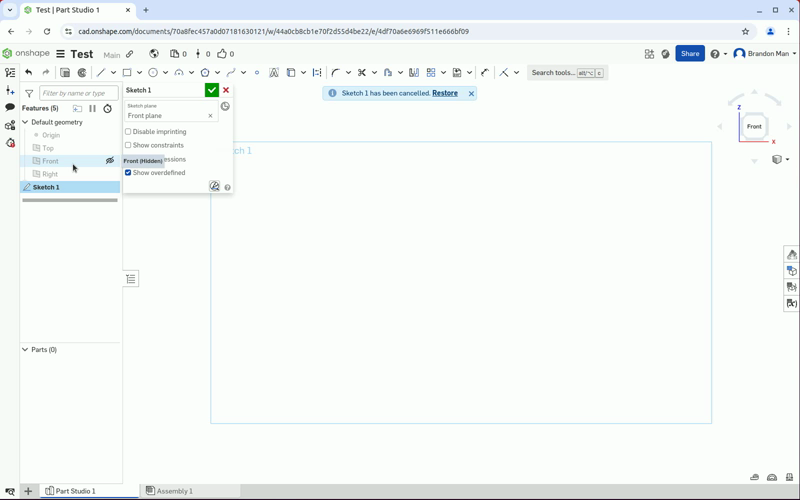
mouse_move(73, 352)
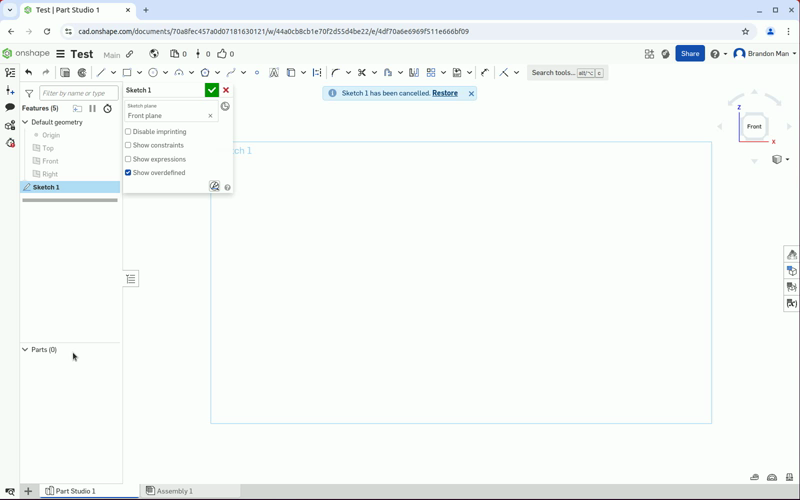
key(y)
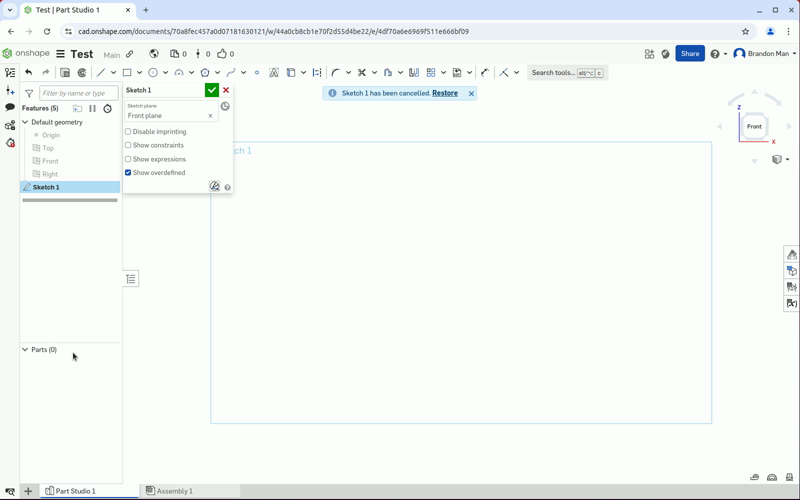
key(l)
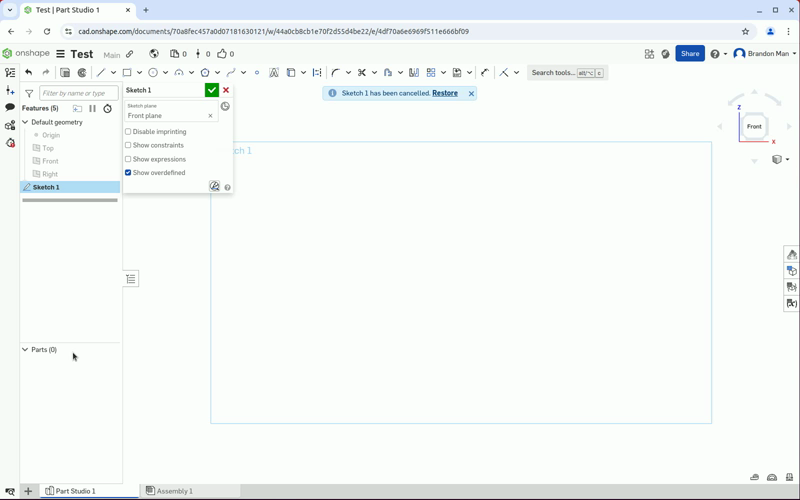
key_down(shift)
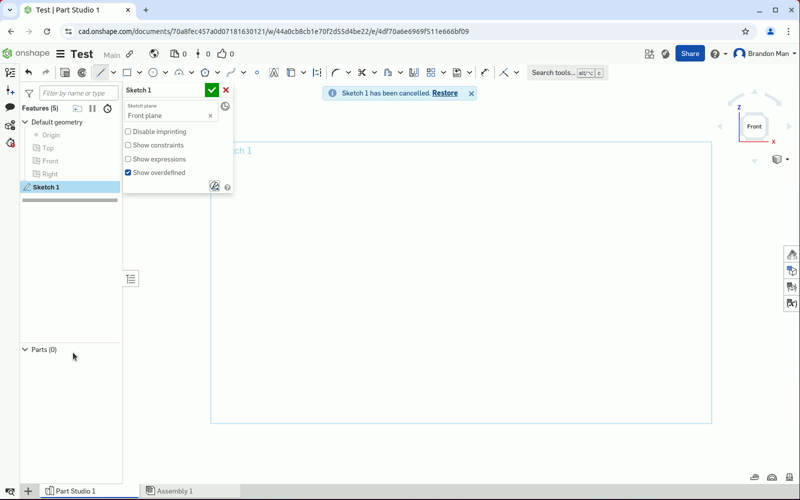
mouse_move(374, 395)
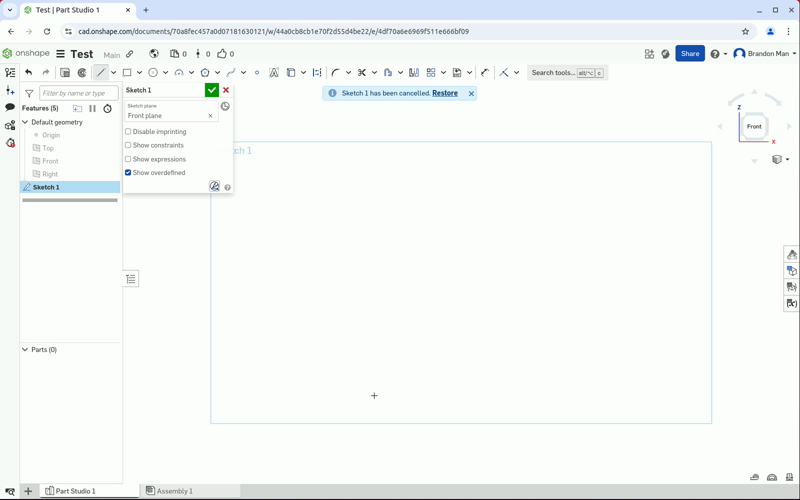
click(374, 395)
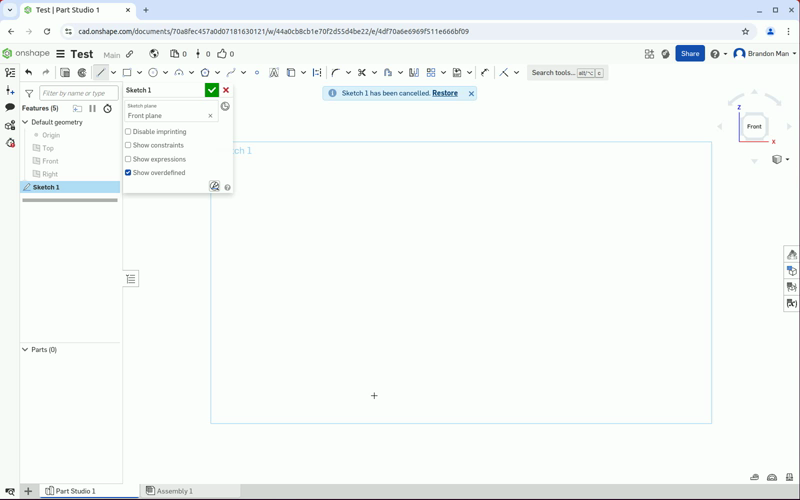
key_up(shift)
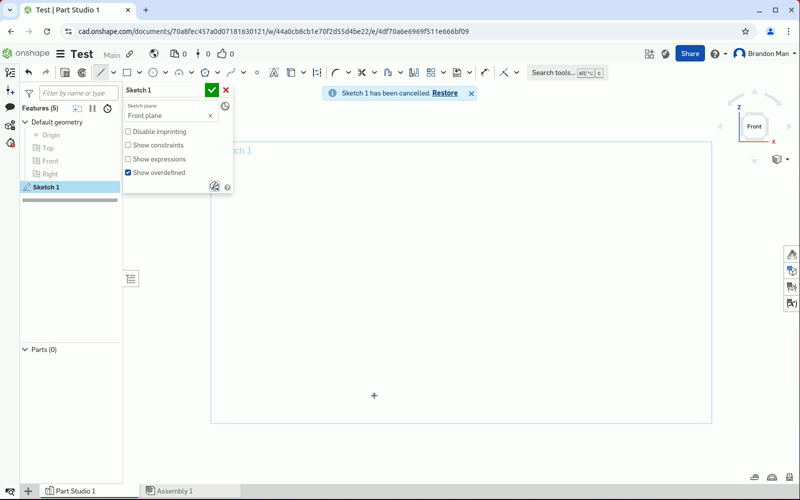
key_down(shift)
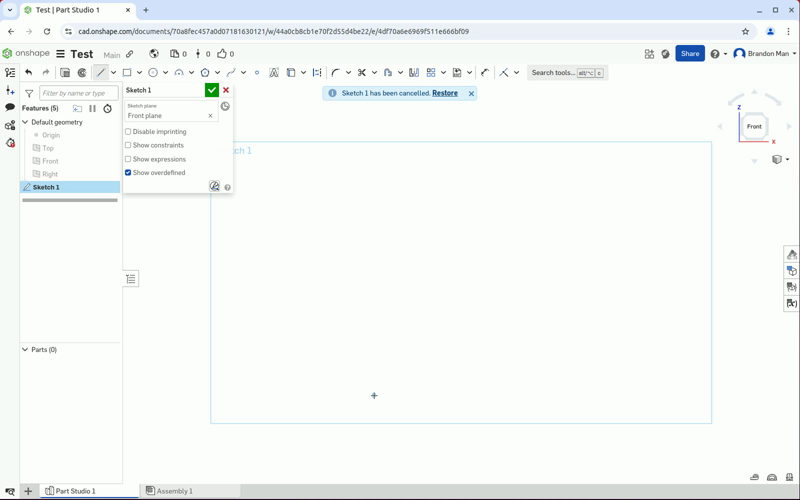
mouse_move(460, 395)
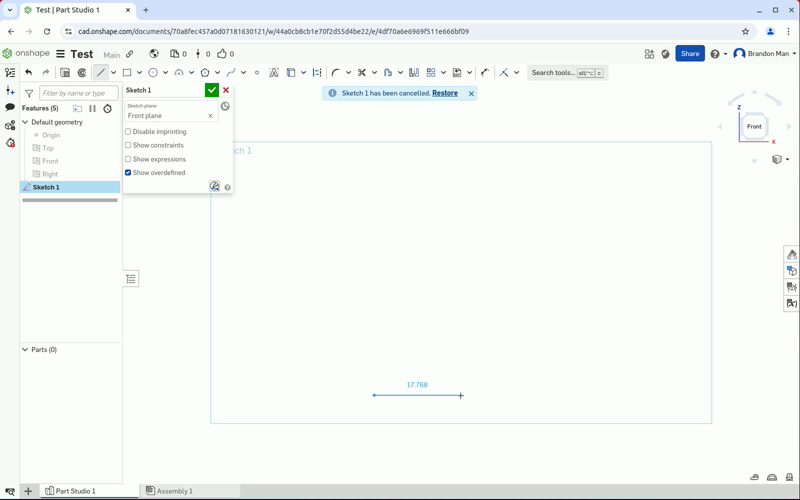
click(460, 395)
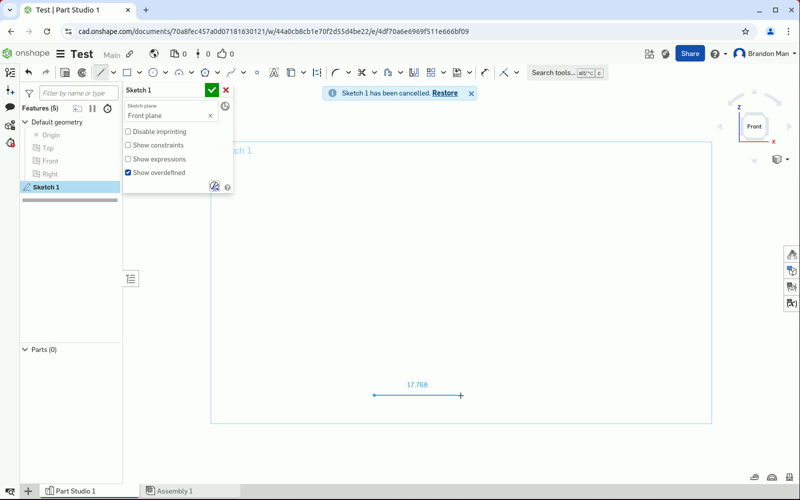
key_up(shift)
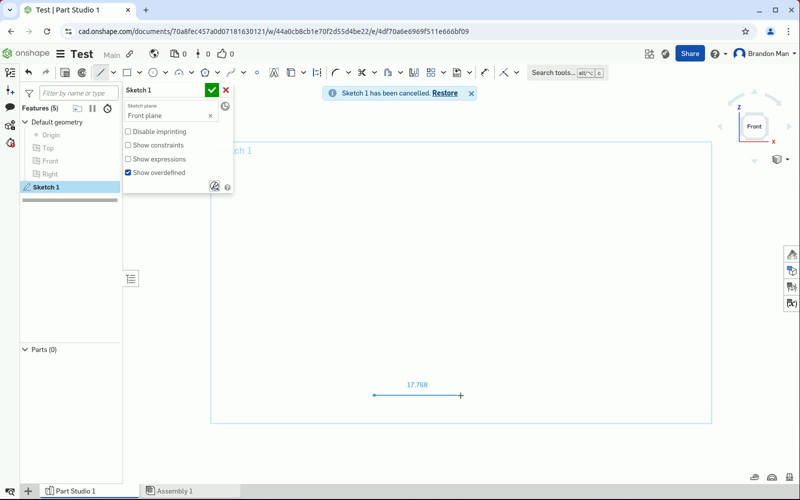
key_down(shift)
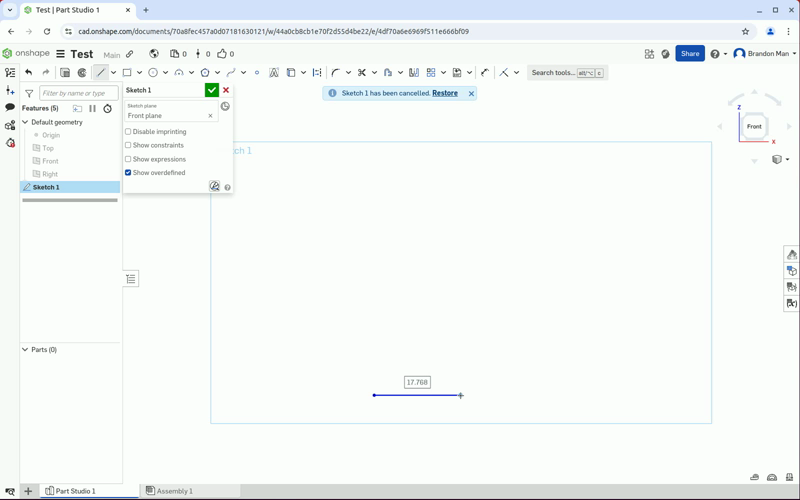
mouse_move(460, 245)
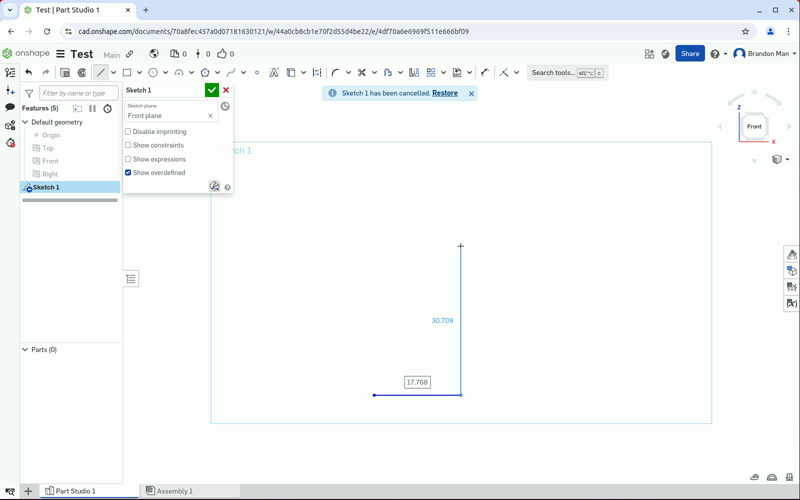
click(460, 245)
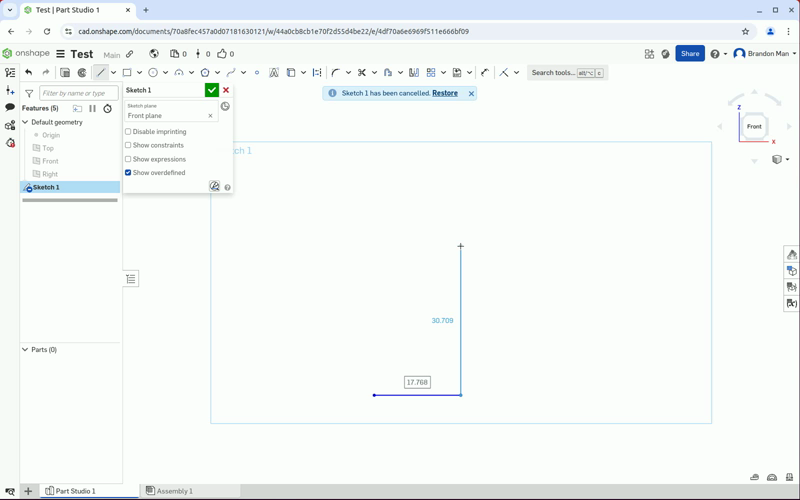
key_up(shift)
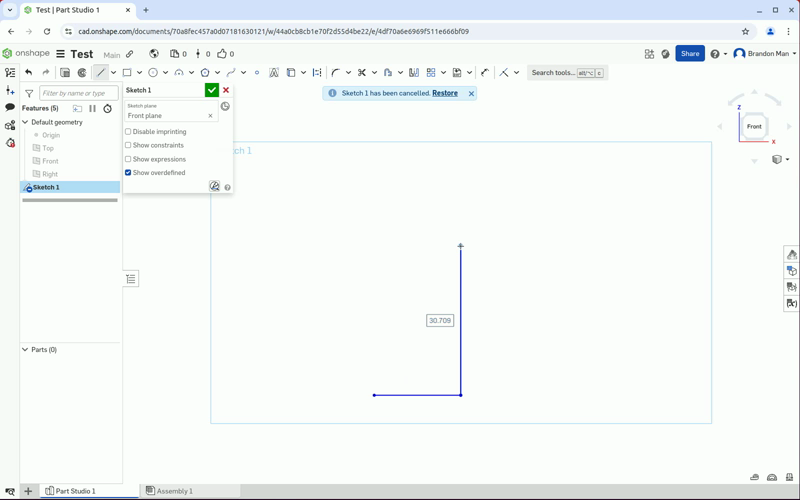
key(esc)
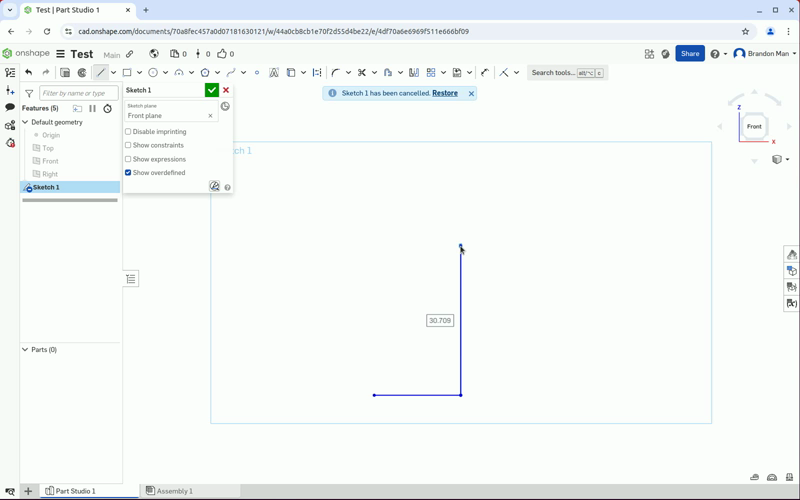
key(a)
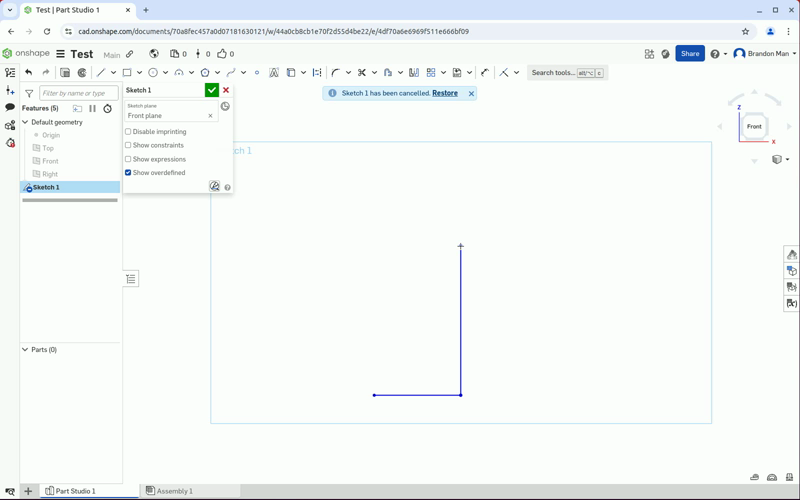
mouse_move(460, 245)
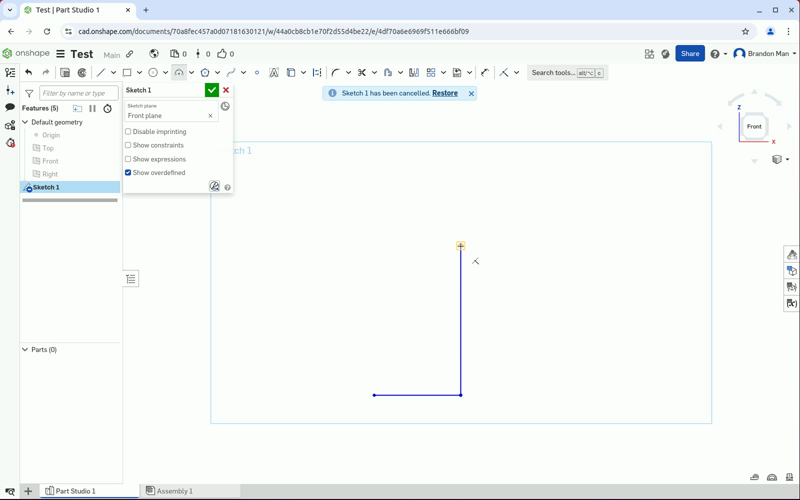
click(460, 245)
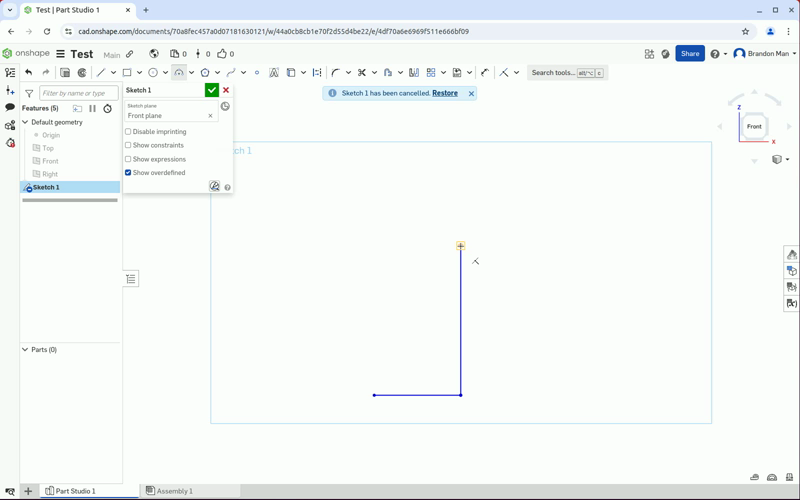
key_down(shift)
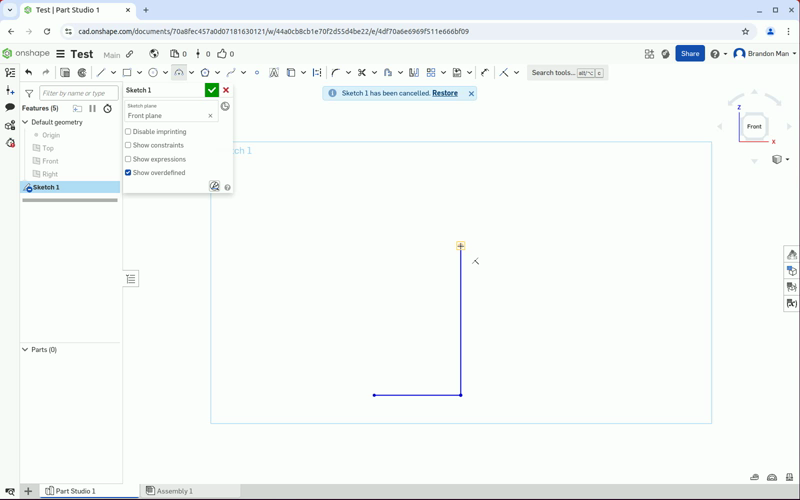
mouse_move(374, 245)
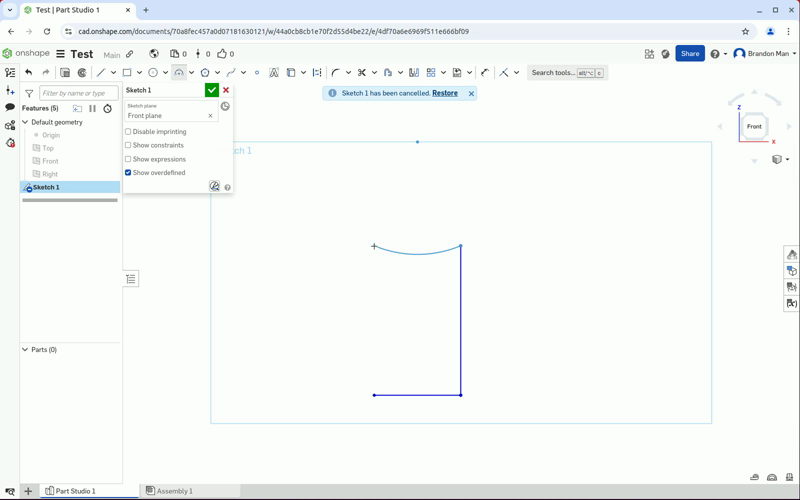
click(374, 245)
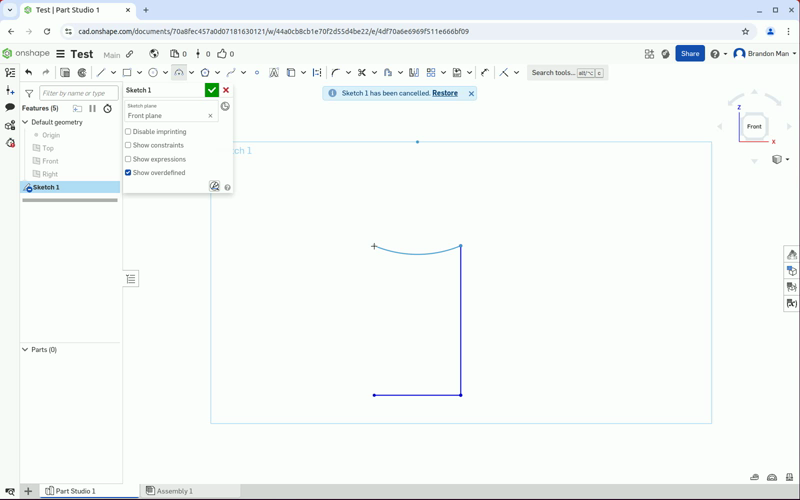
mouse_move(417, 289)
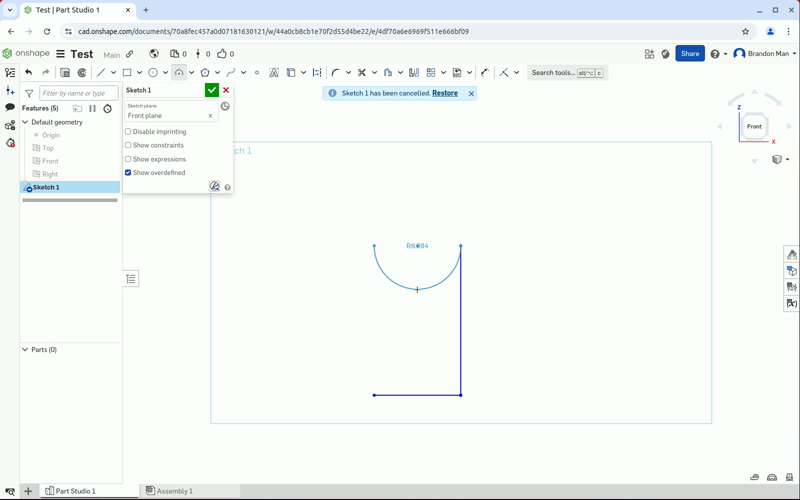
click(417, 289)
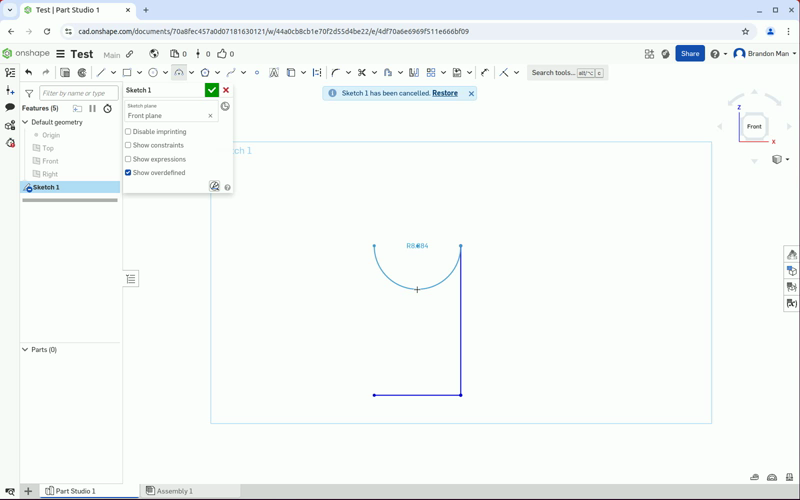
key_up(shift)
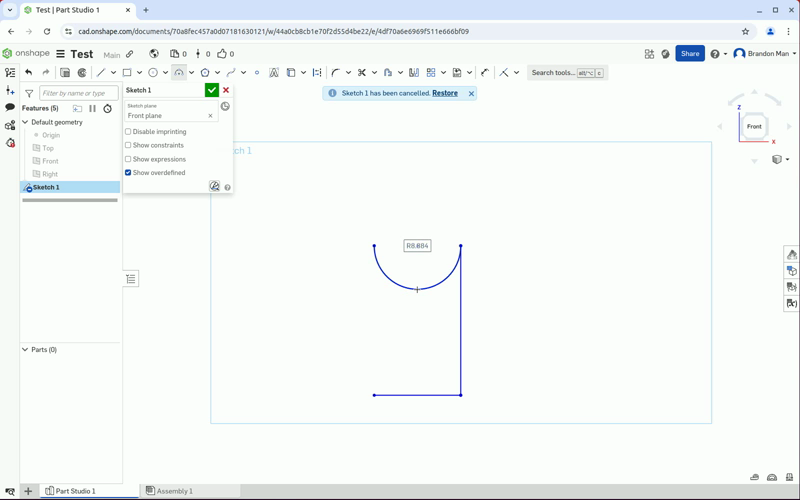
key(esc)
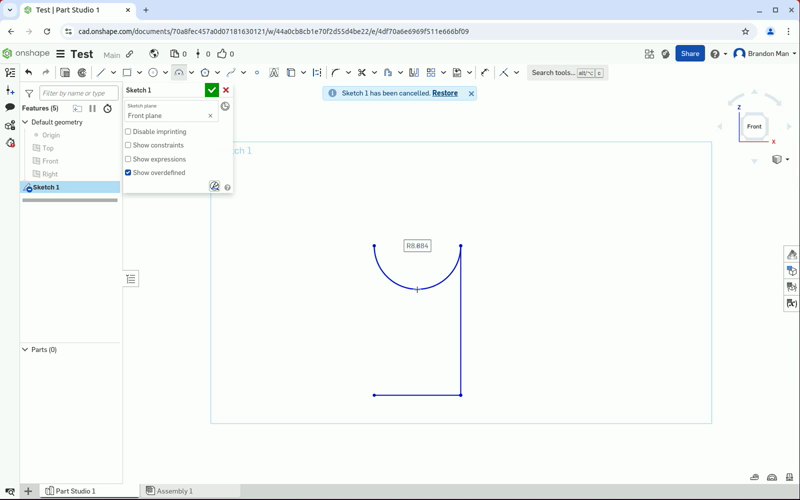
key(l)
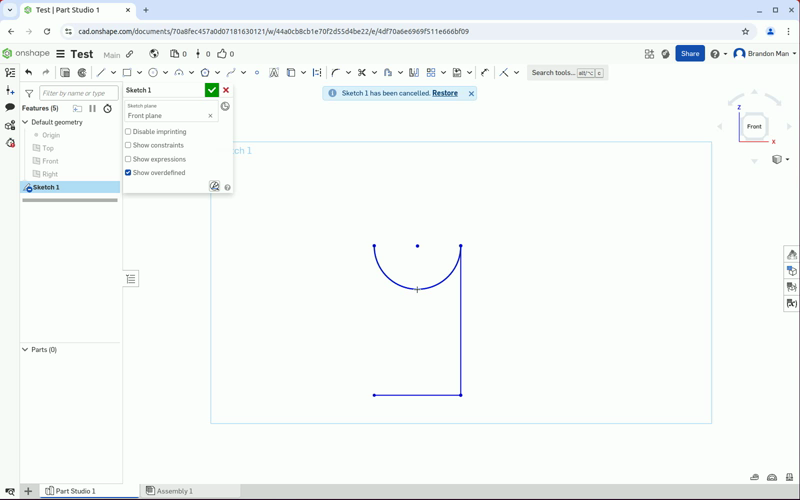
mouse_move(374, 245)
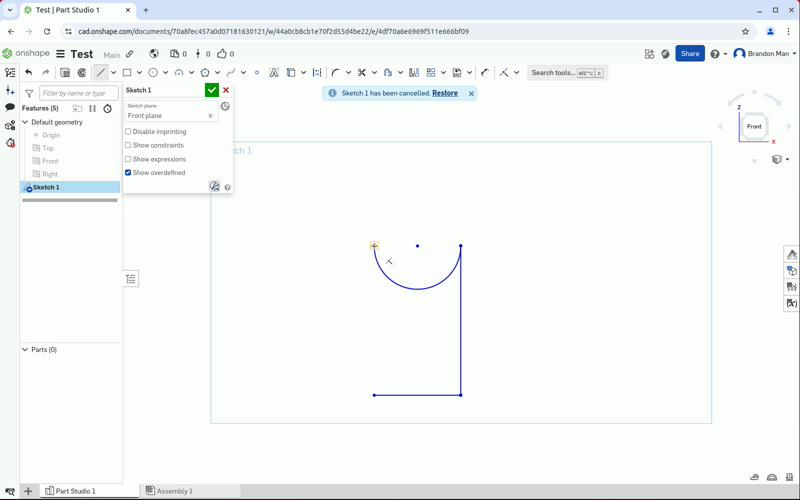
click(374, 245)
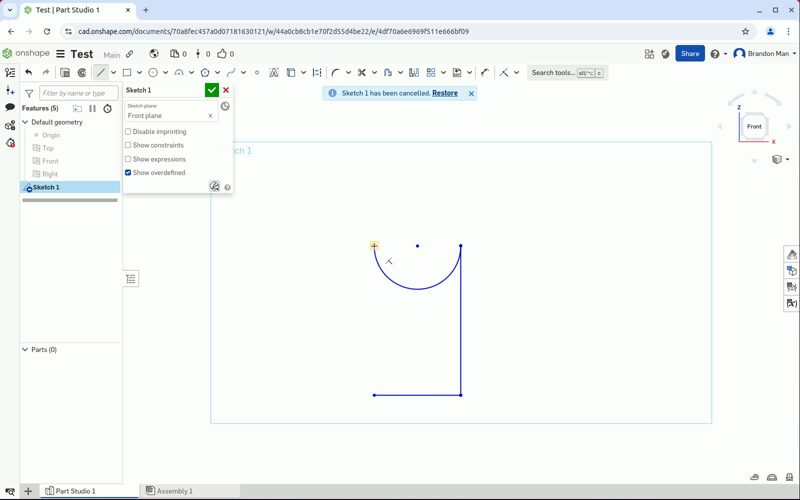
key_down(shift)
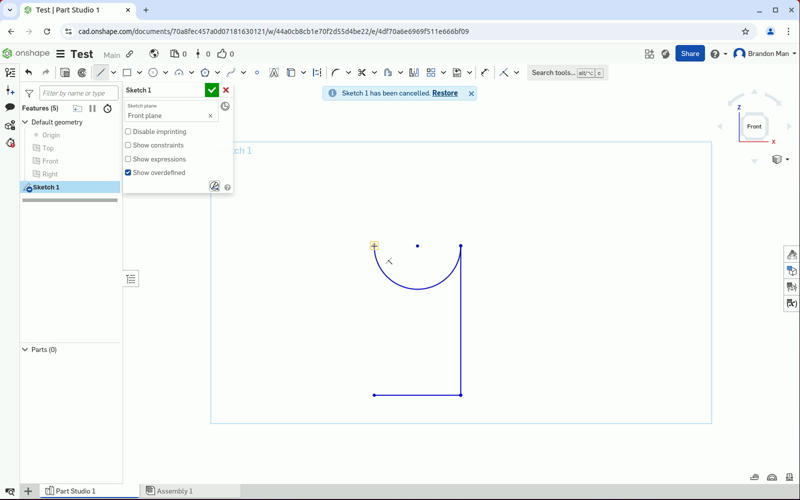
mouse_move(374, 395)
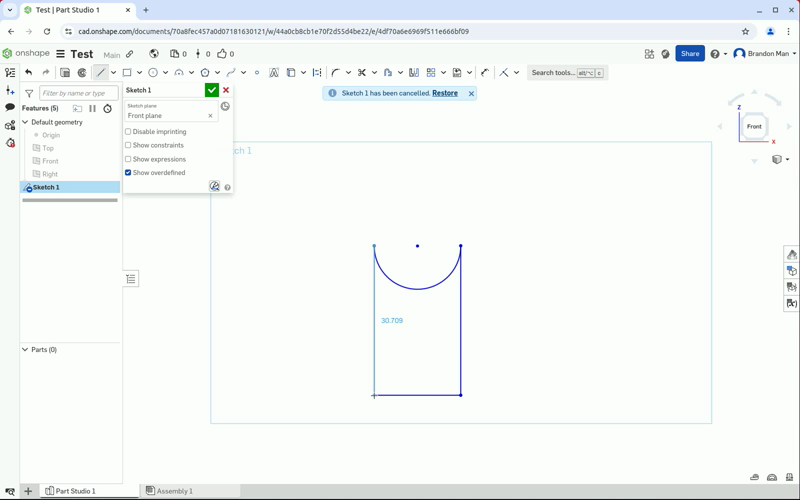
key_up(shift)
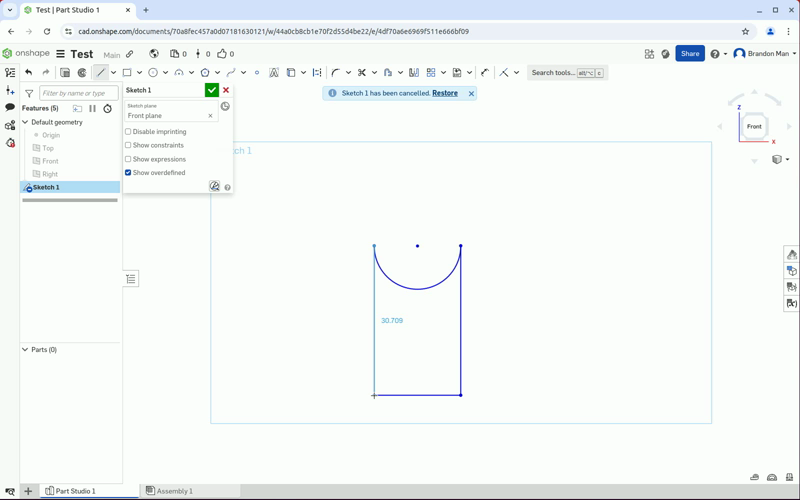
click(374, 395)
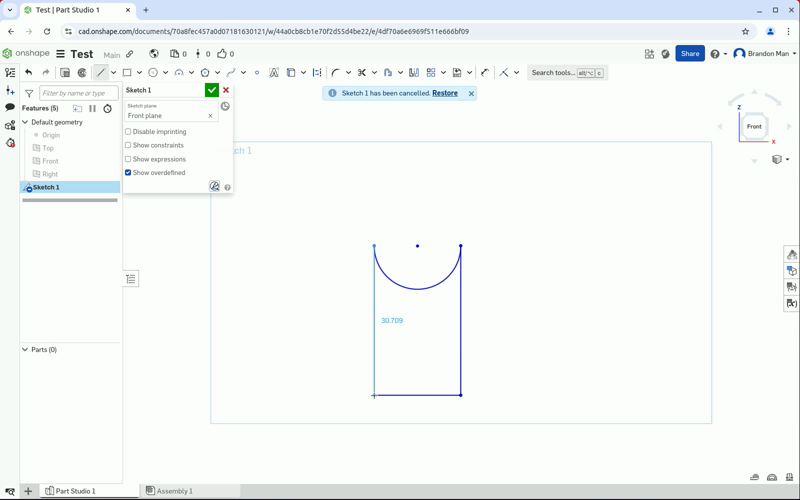
key(esc)
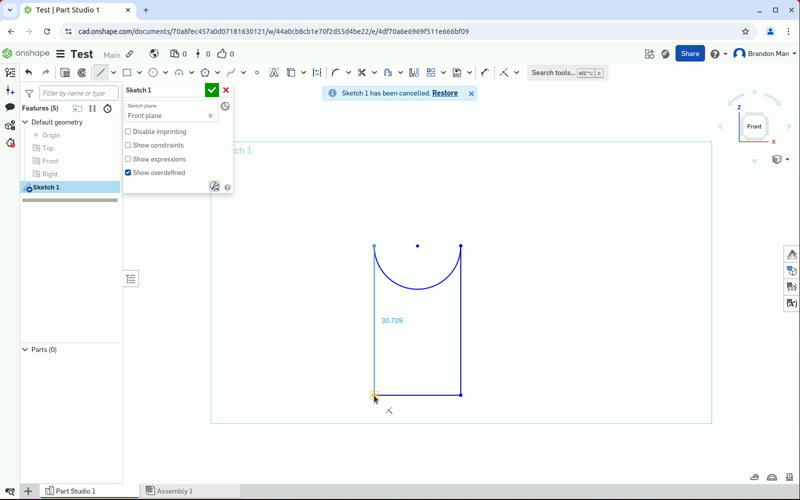
mouse_move(394, 334)
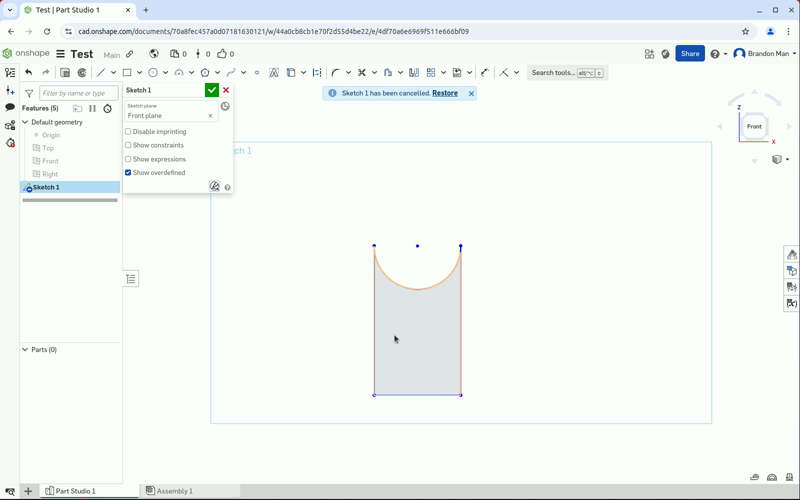
scroll(6)
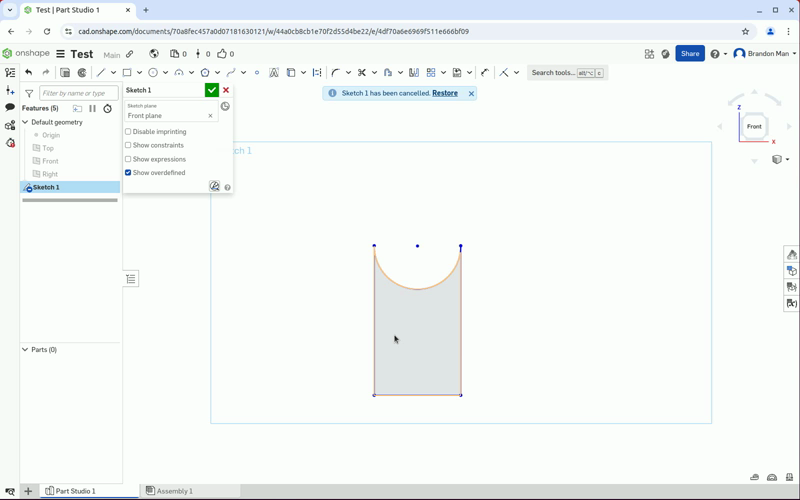
scroll(6)
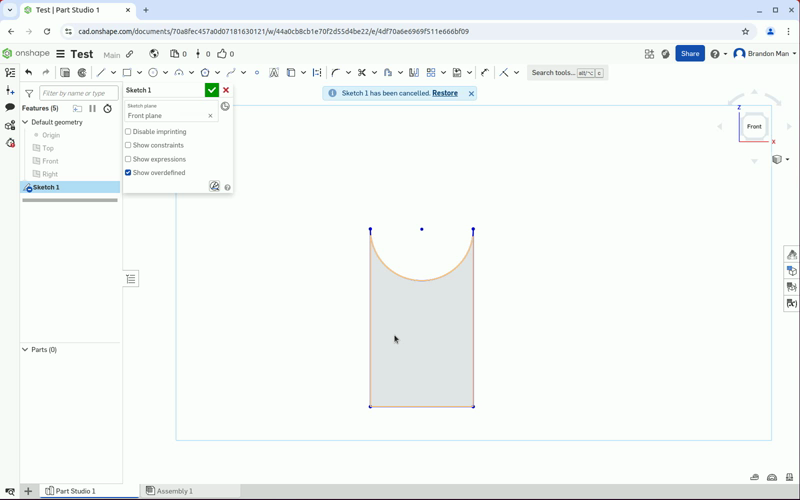
scroll(6)
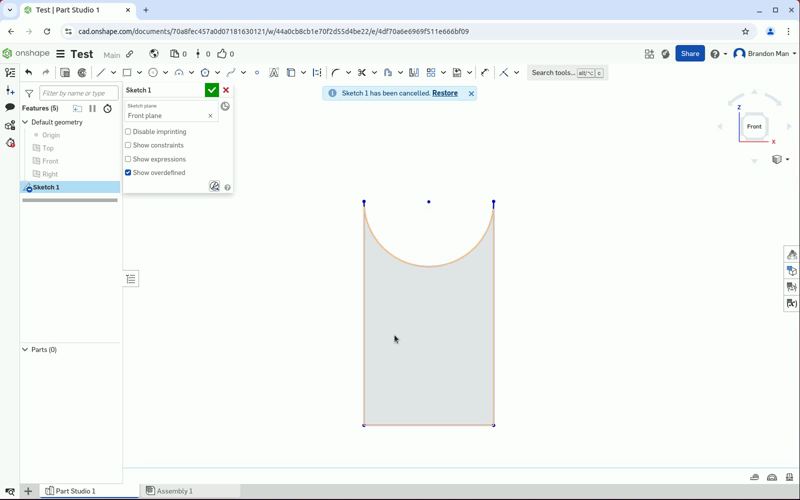
scroll(6)
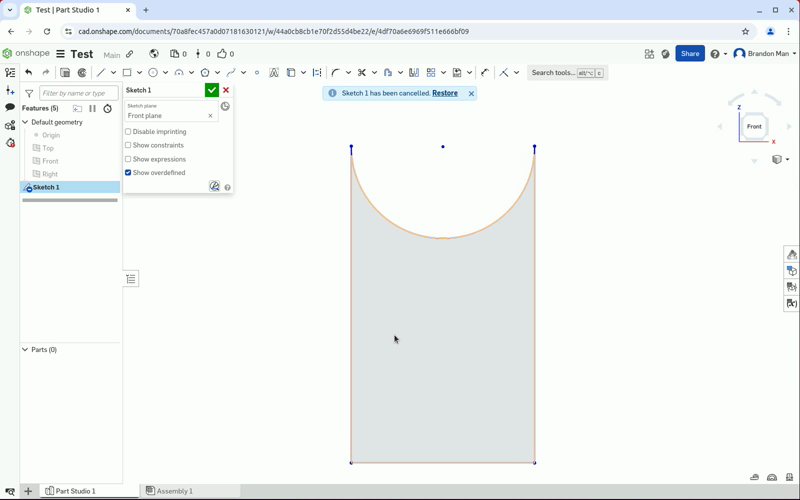
scroll(6)
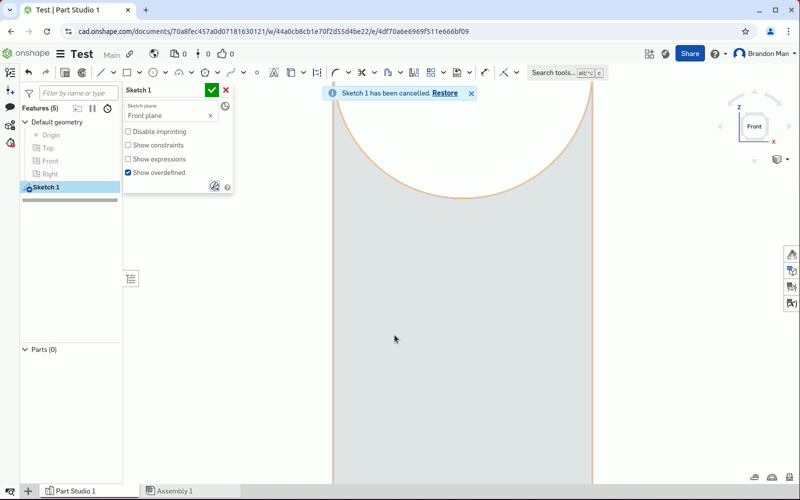
scroll(6)
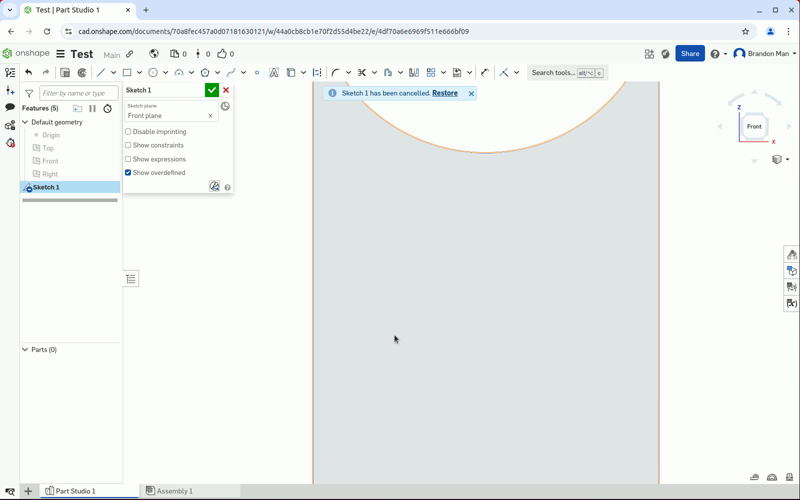
scroll(6)
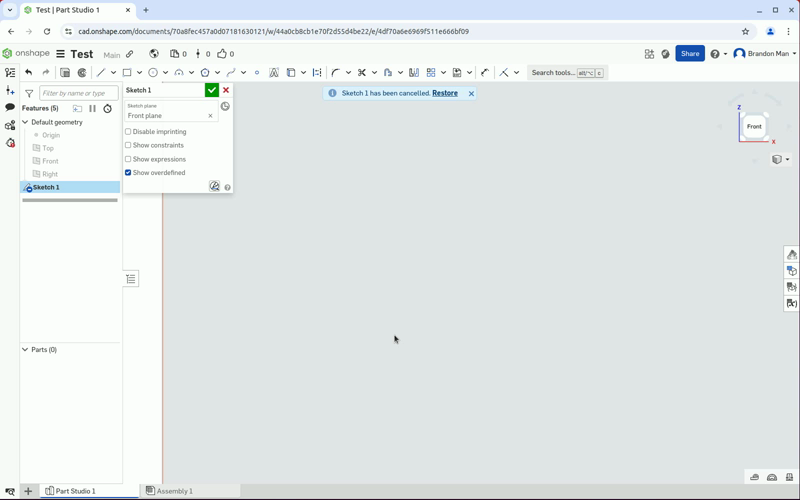
click(394, 334)
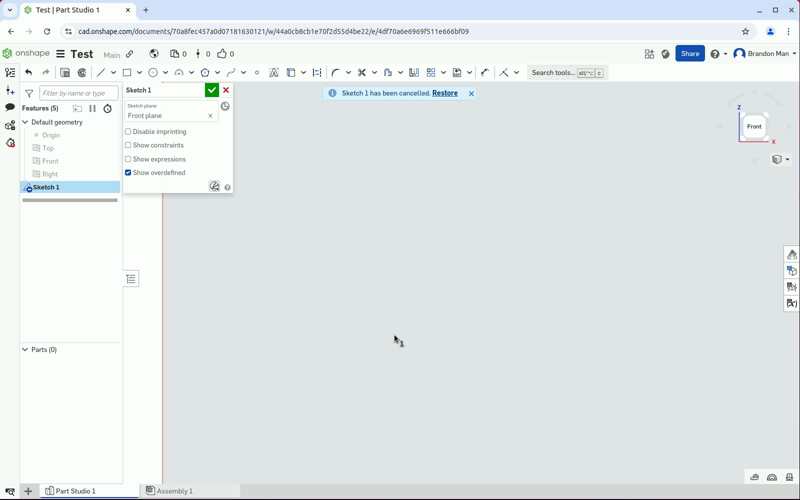
scroll(-6)
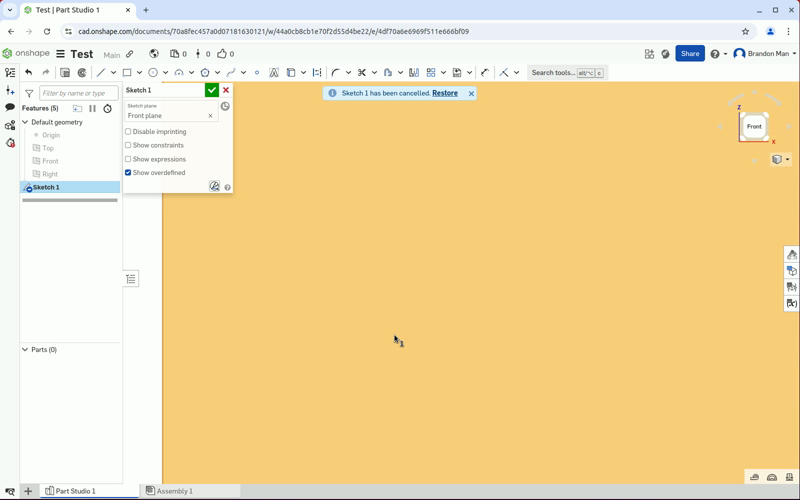
scroll(-6)
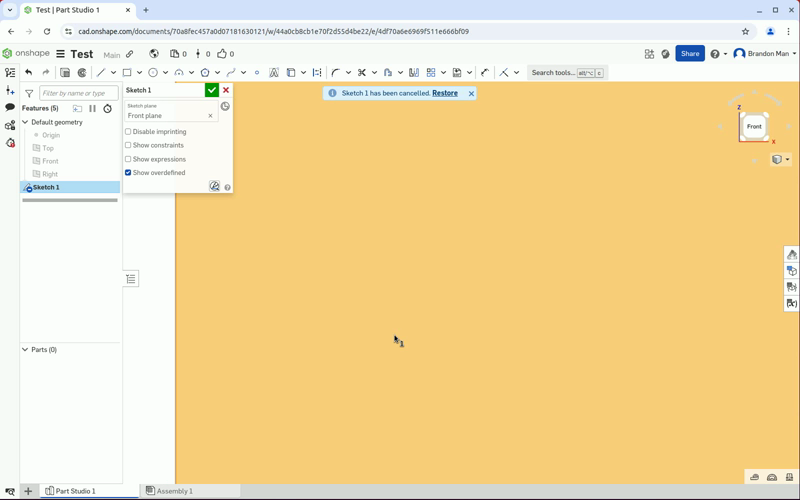
scroll(-6)
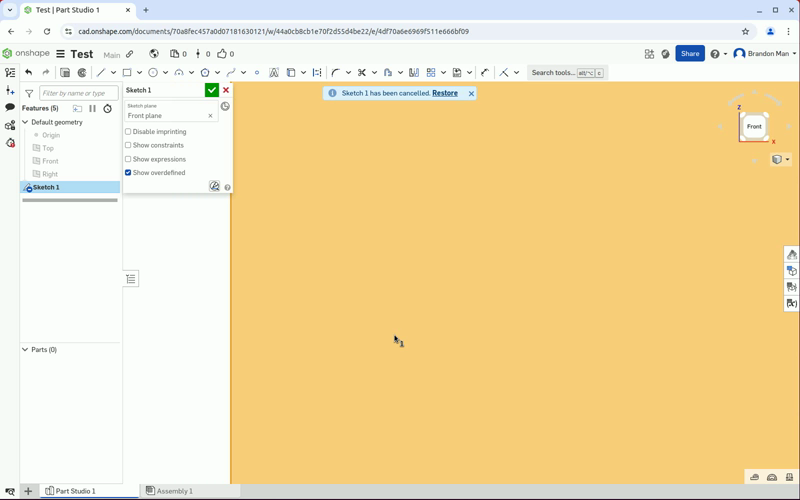
scroll(-6)
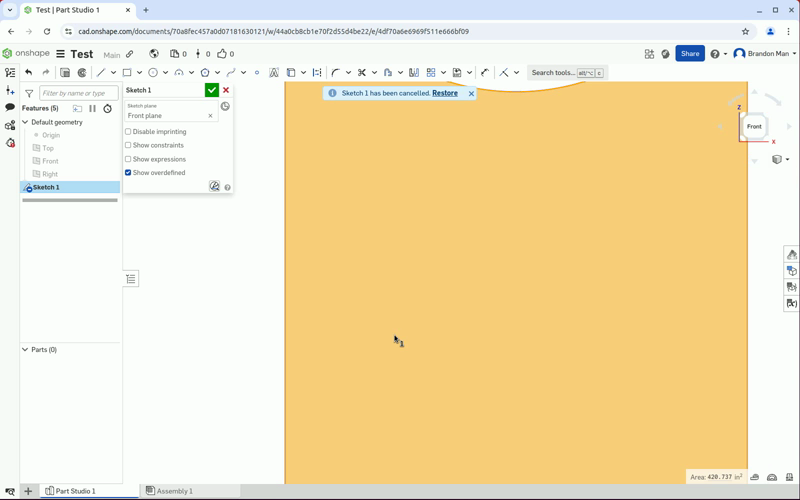
scroll(-6)
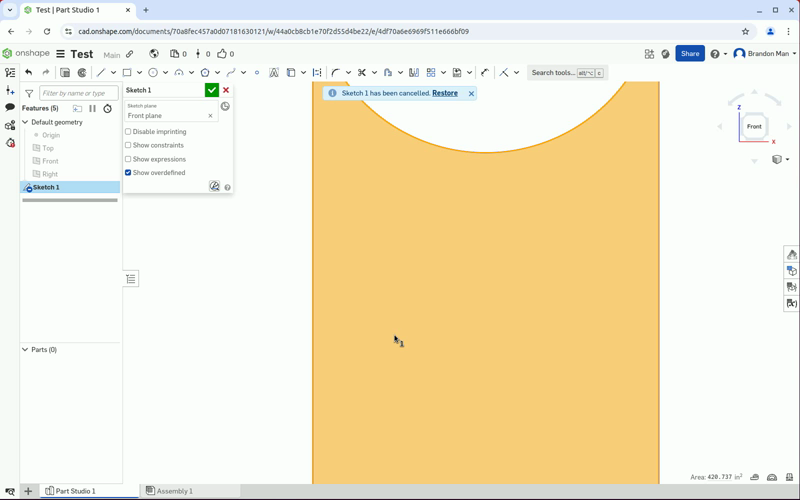
scroll(-6)
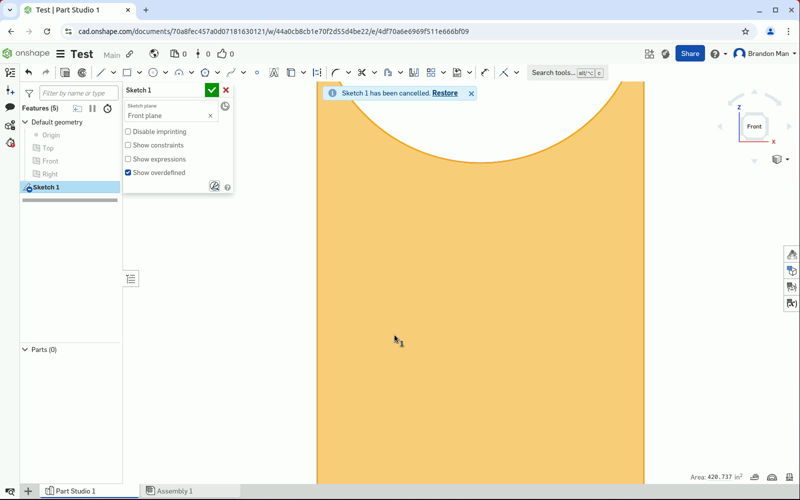
scroll(-6)
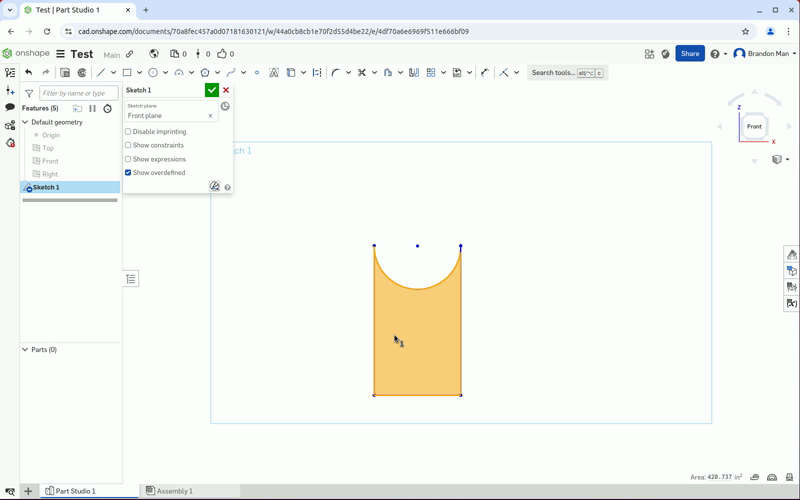
mouse_move(73, 352)
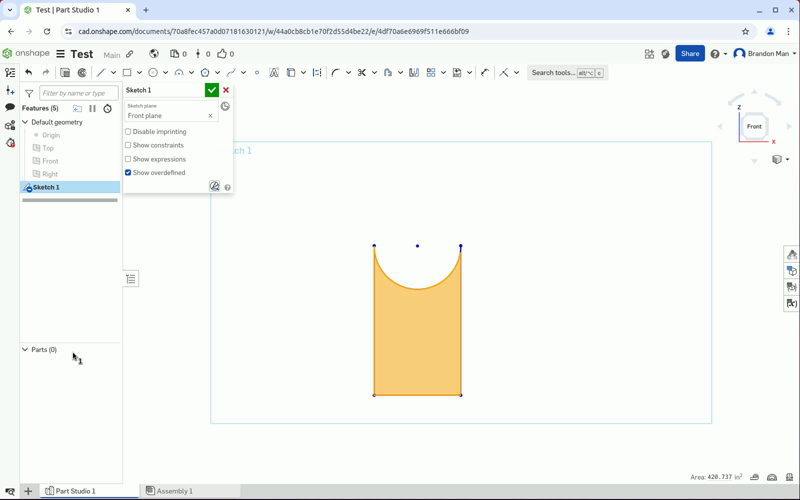
key(shift+y)
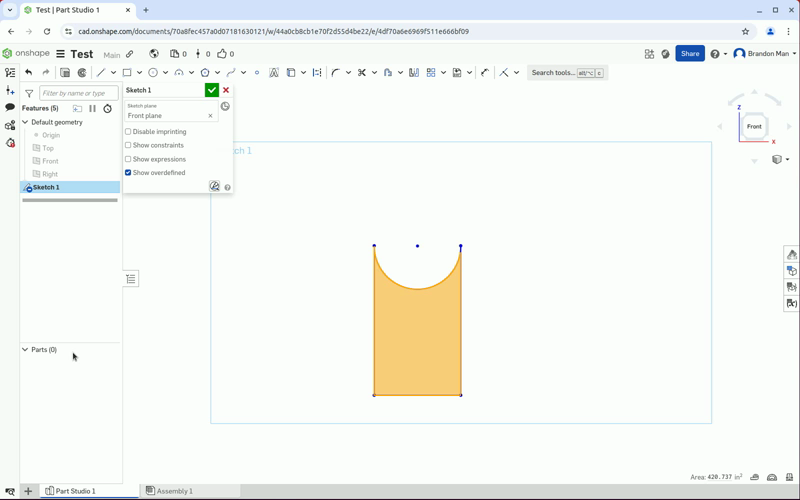
key(shift+e)
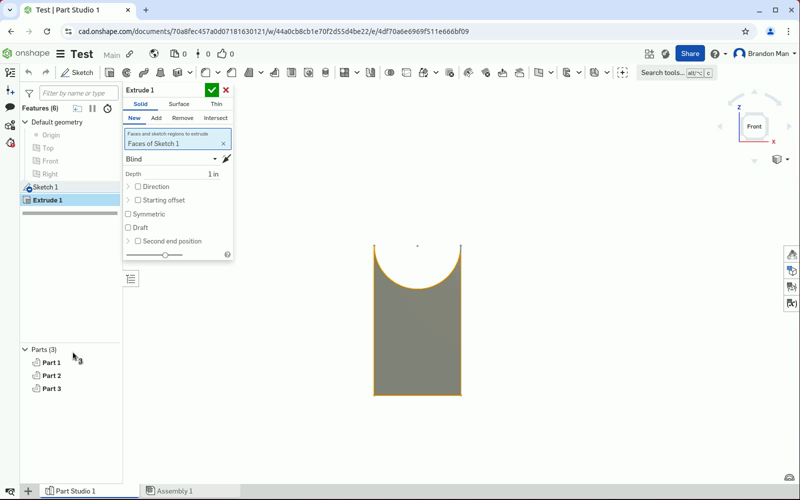
mouse_move(143, 106)
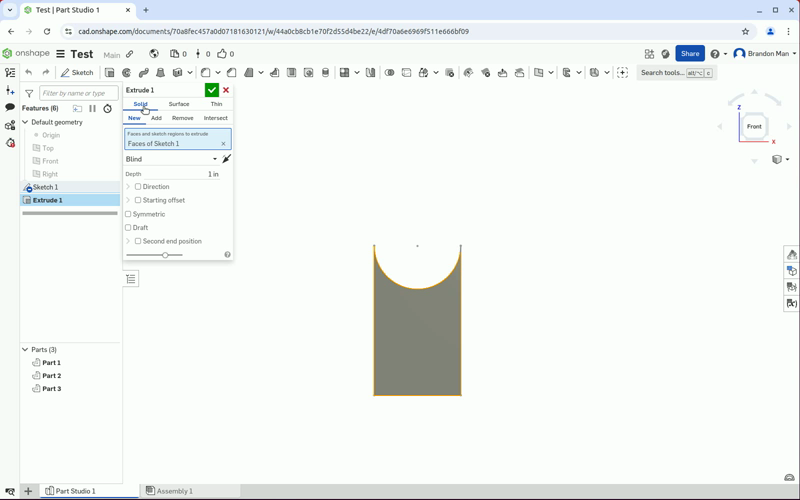
click(143, 106)
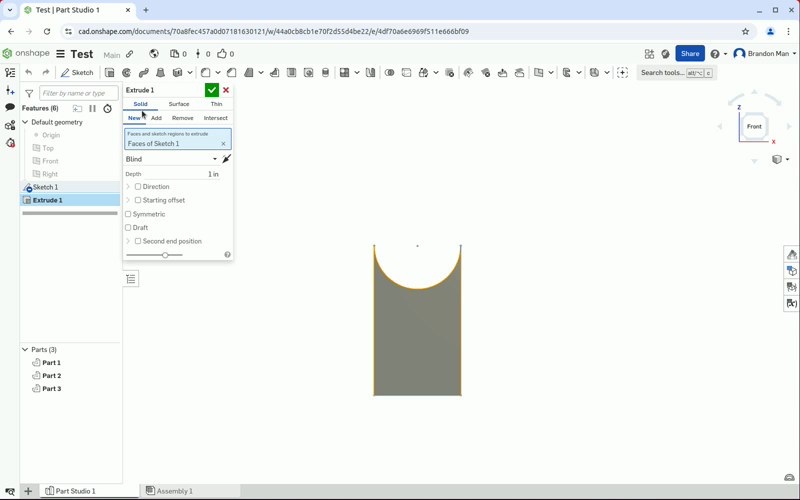
mouse_move(137, 120)
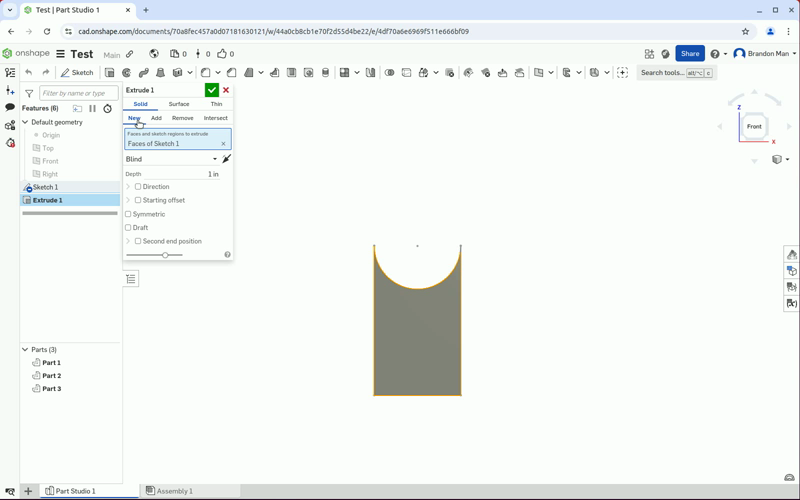
click(137, 120)
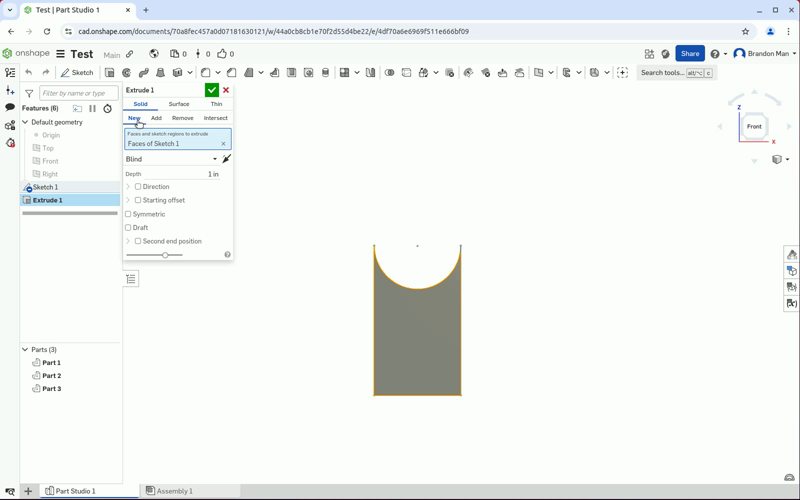
key(tab, 4)
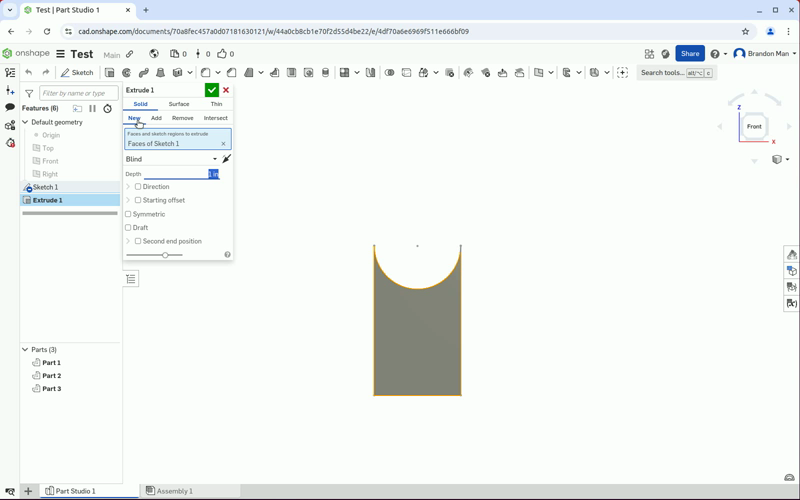
text(7.703)
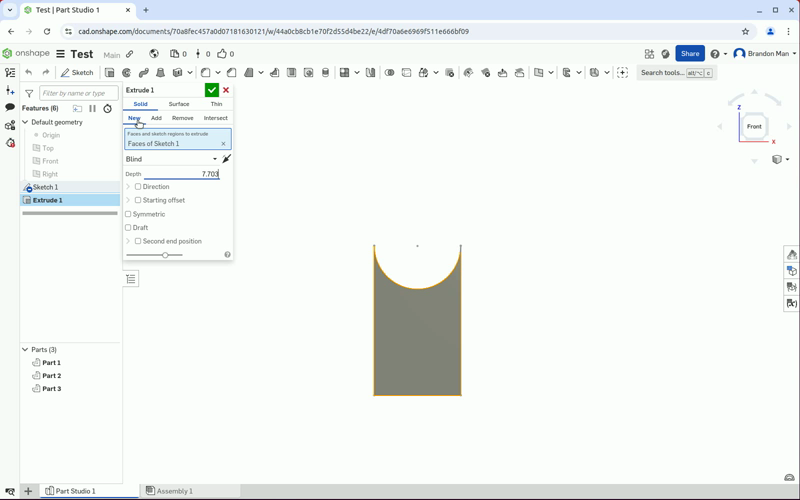
key(enter)
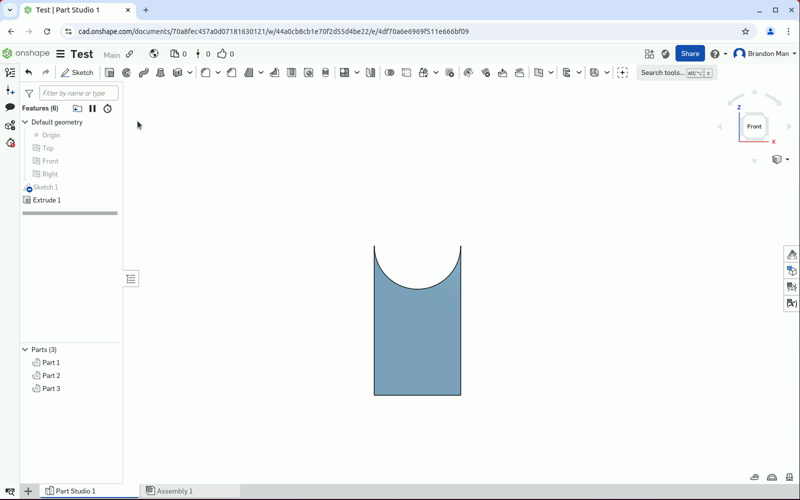
key(shift+h)
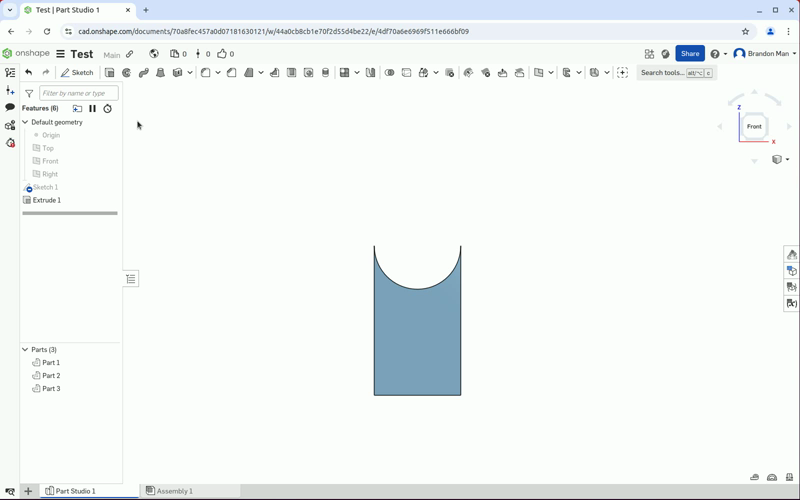
key(shift+h)
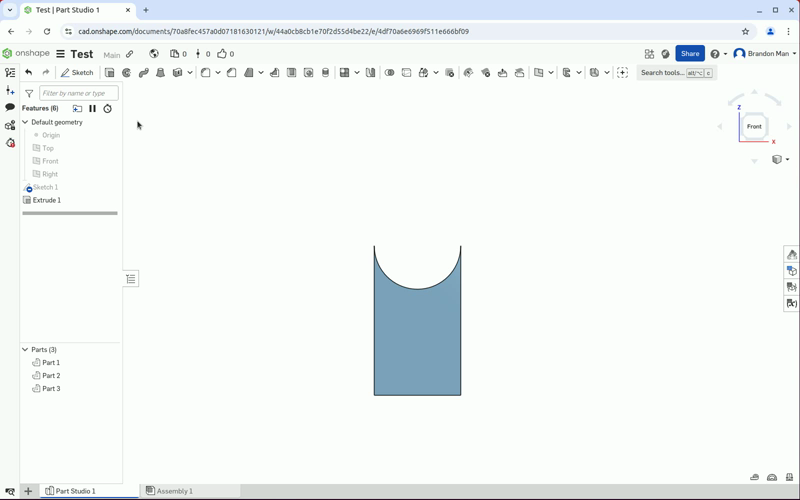
mouse_move(73, 189)
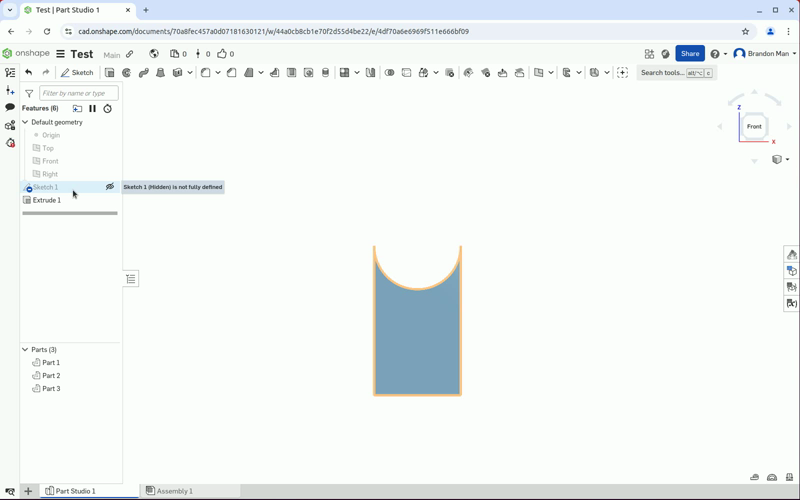
click(73, 189)
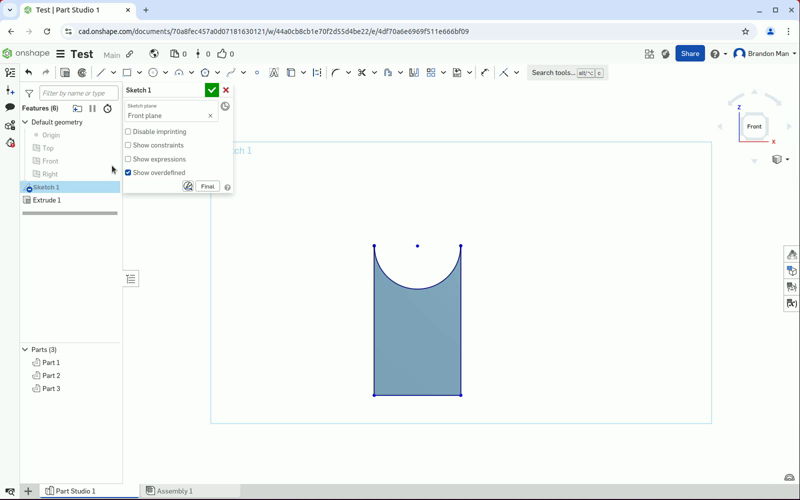
mouse_move(229, 92)
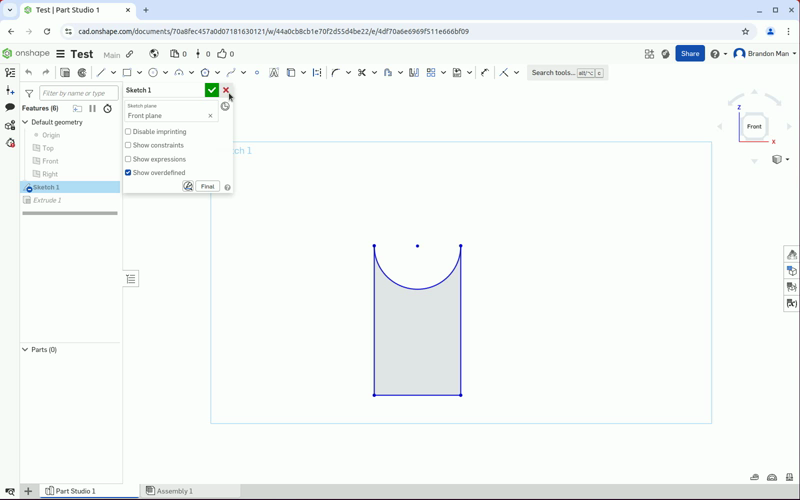
click(229, 92)
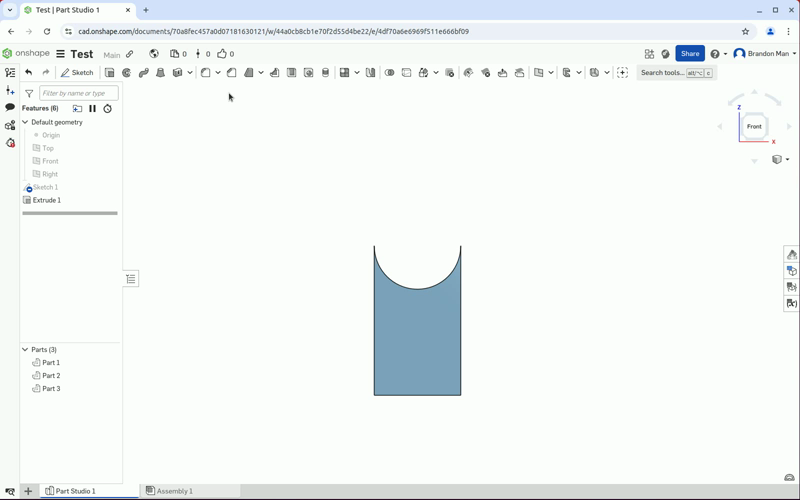
mouse_move(541, 75)
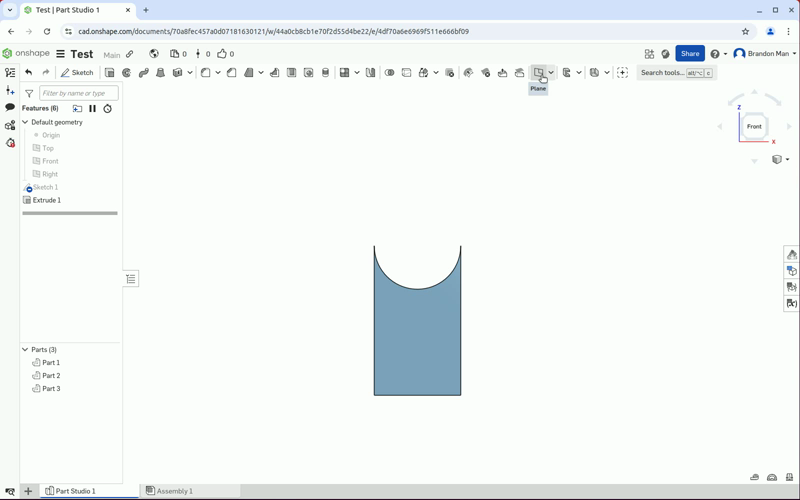
click(541, 75)
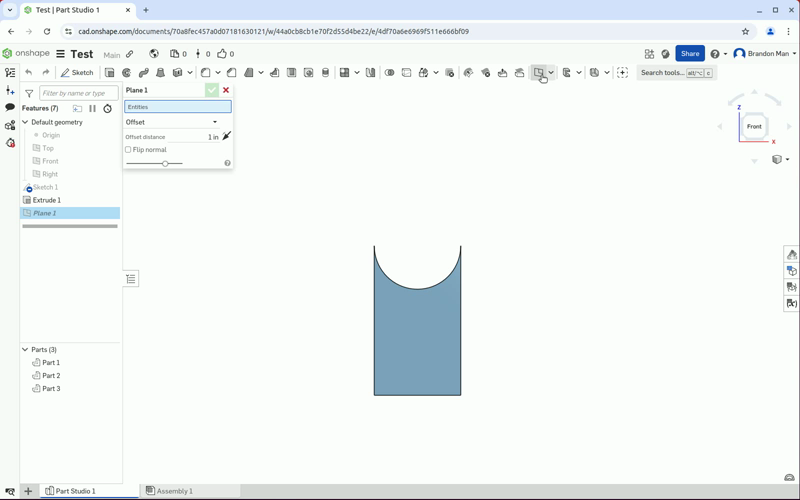
mouse_move(73, 163)
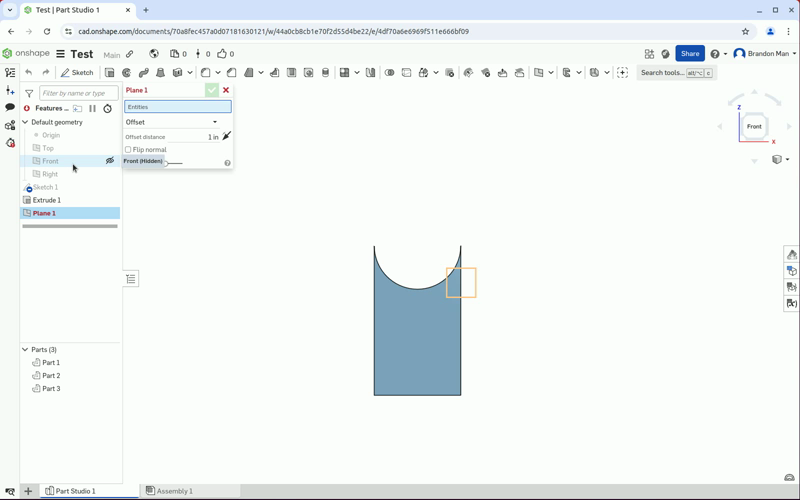
click(73, 163)
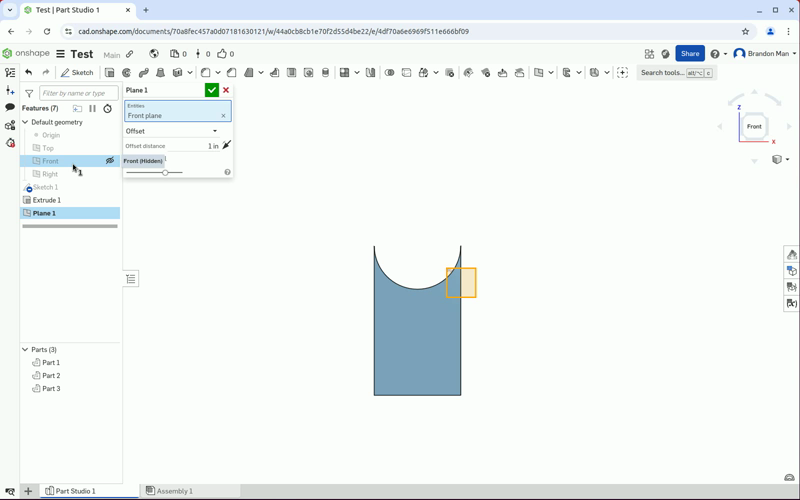
key(tab, 2)
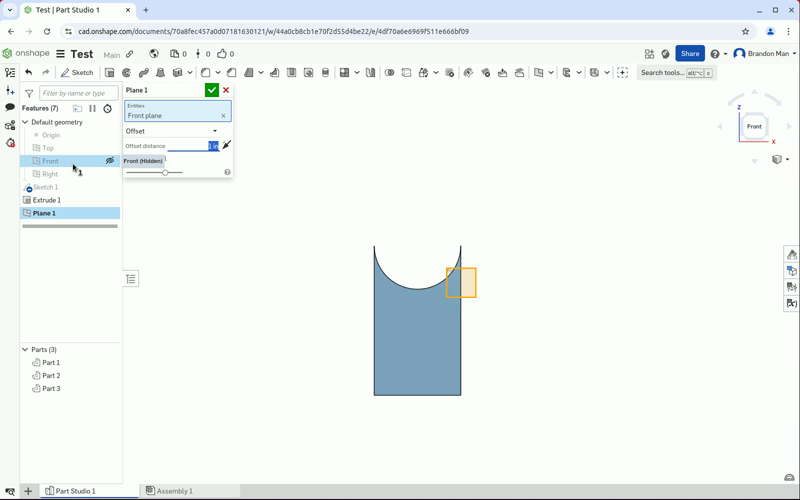
text(7.703)
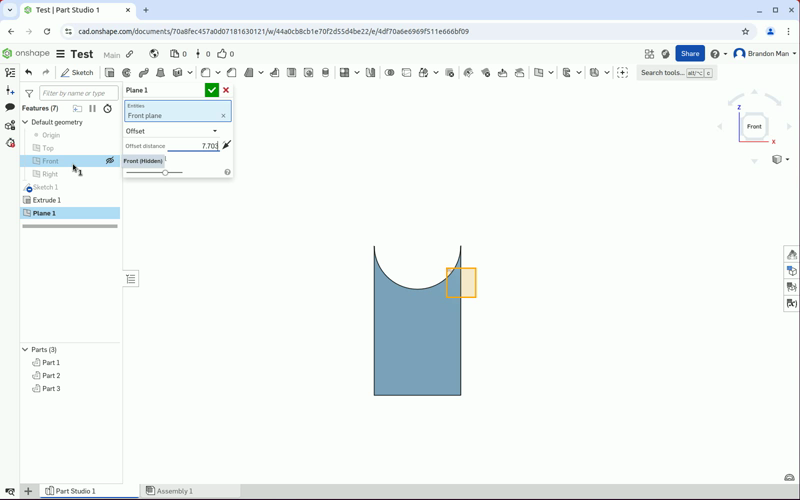
key(enter, 2)
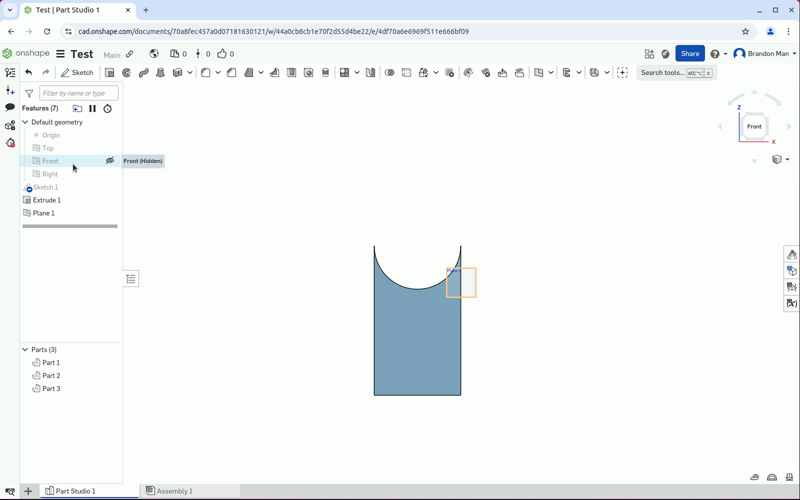
key(shift+s)
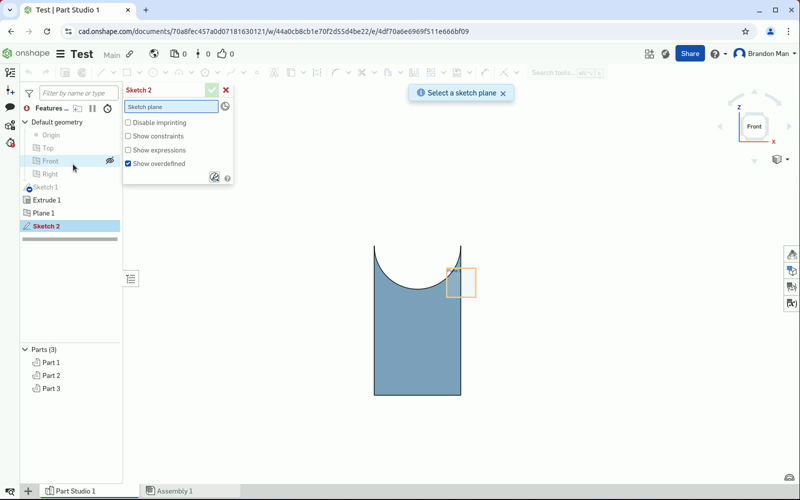
mouse_move(73, 215)
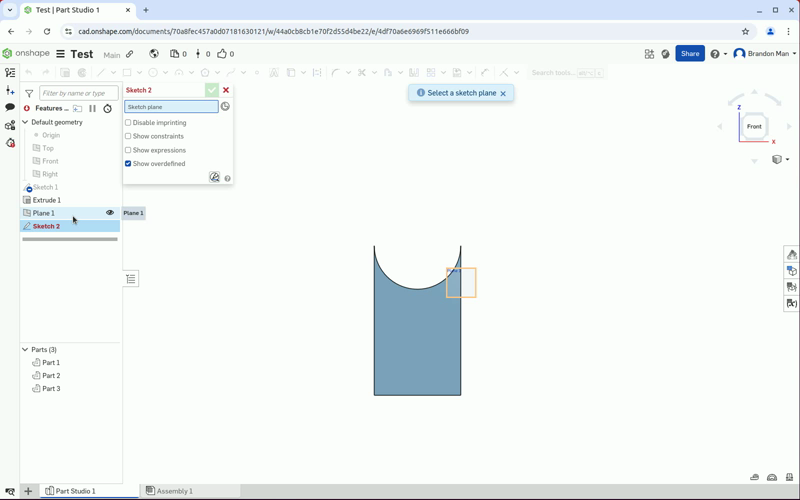
click(73, 215)
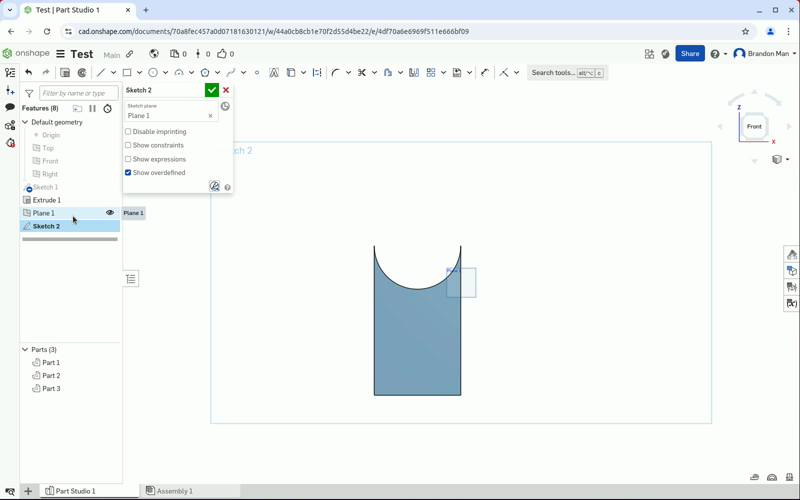
mouse_move(73, 352)
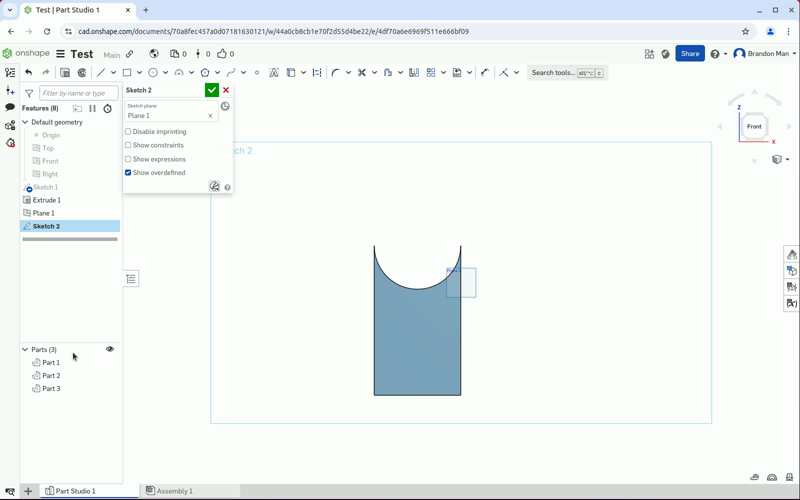
key(y)
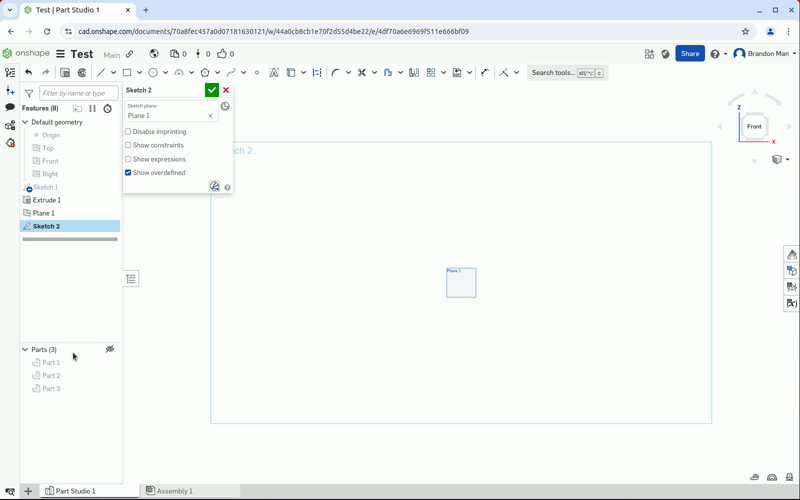
key(l)
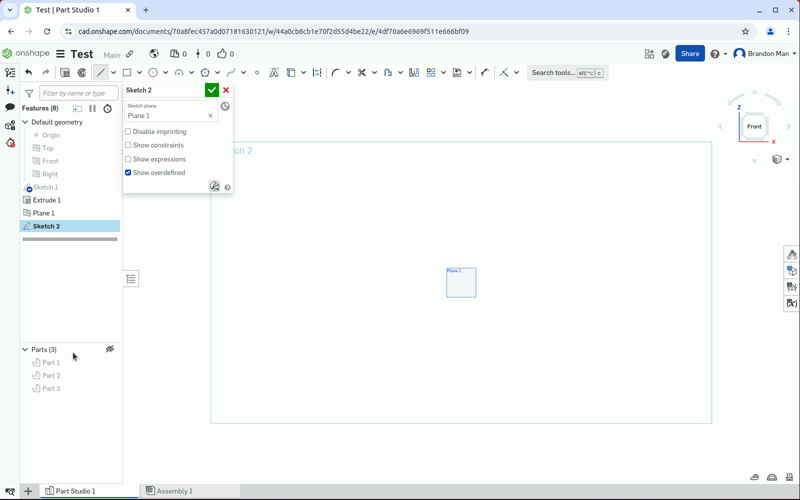
key_down(shift)
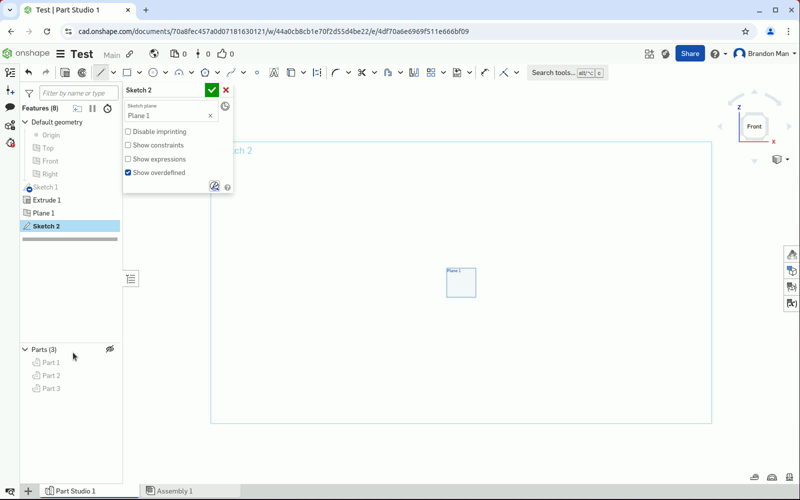
mouse_move(382, 390)
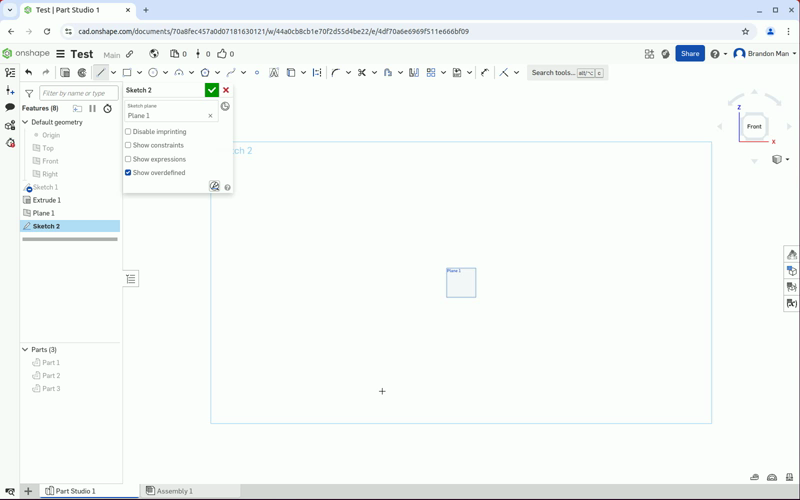
click(382, 390)
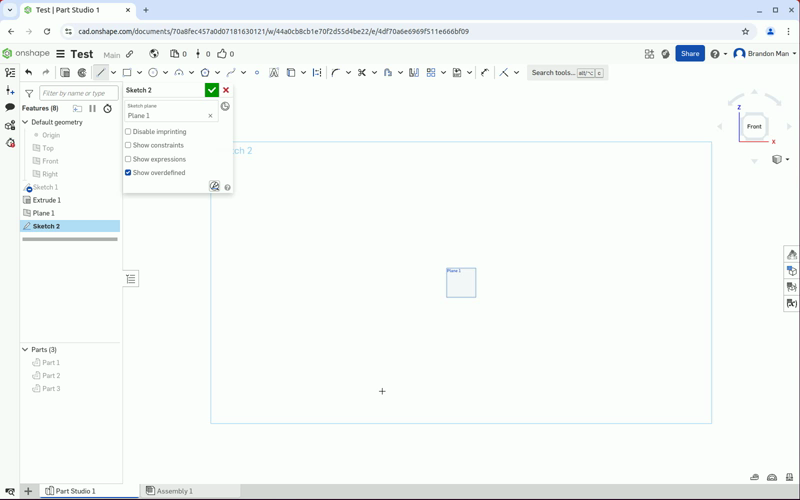
key_up(shift)
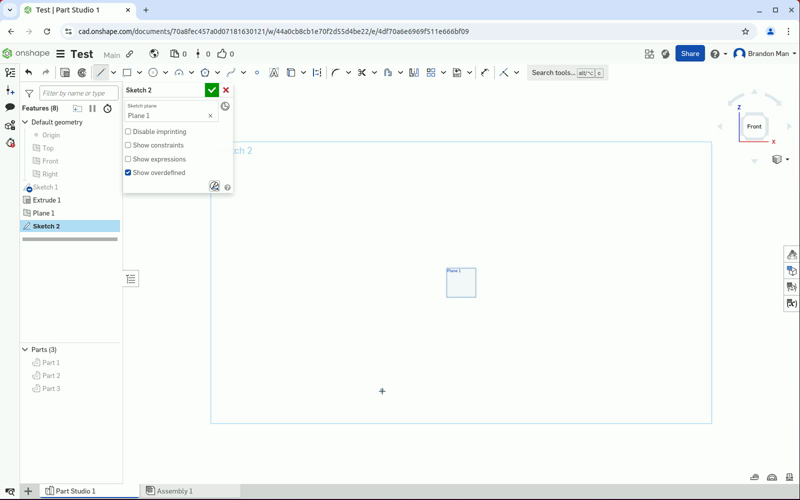
key_down(shift)
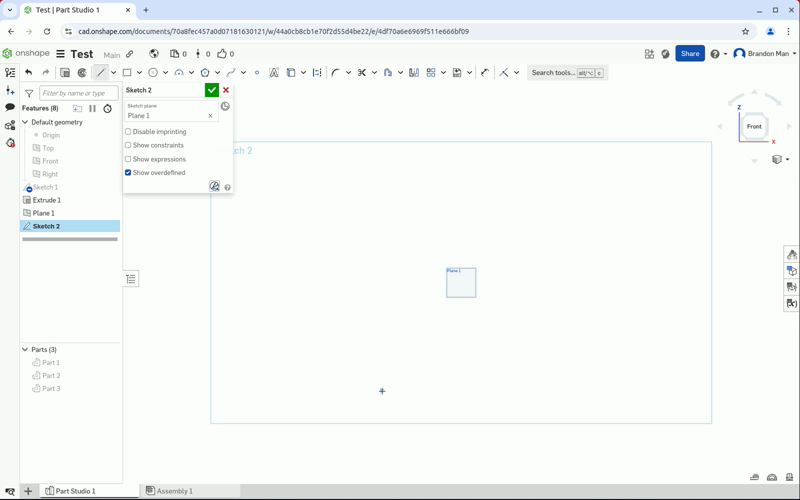
mouse_move(450, 390)
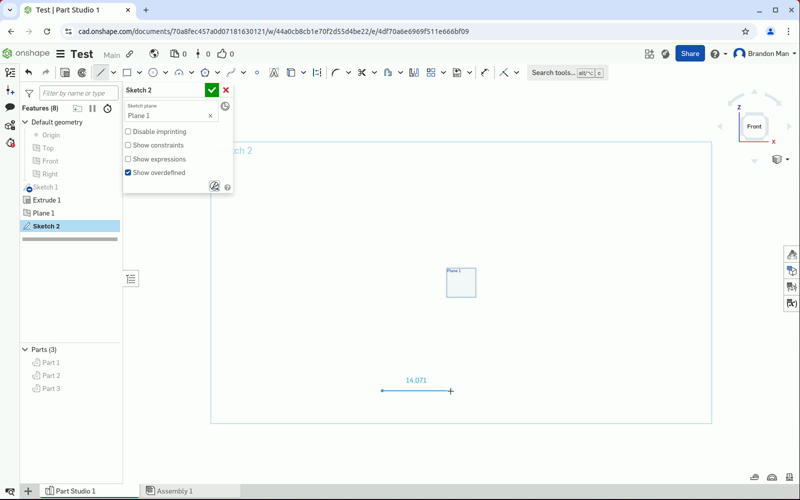
click(450, 390)
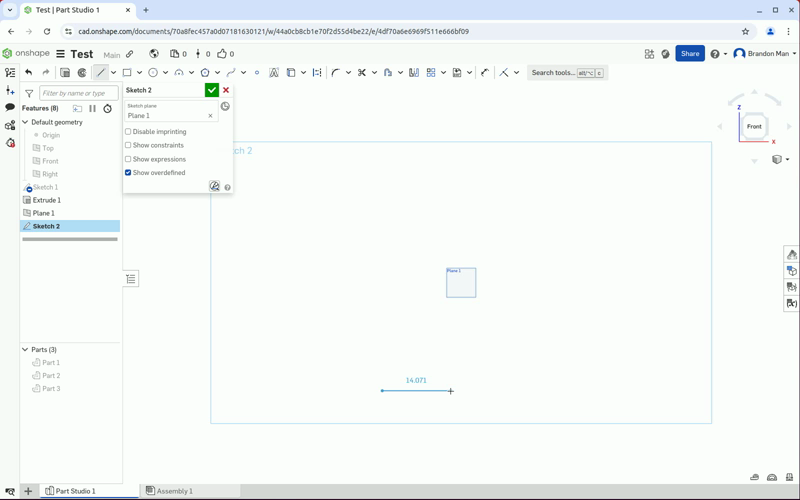
key_up(shift)
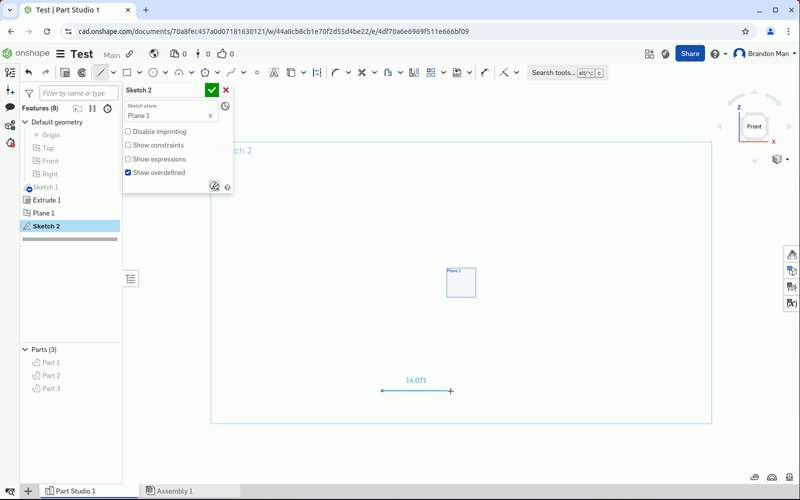
key_down(shift)
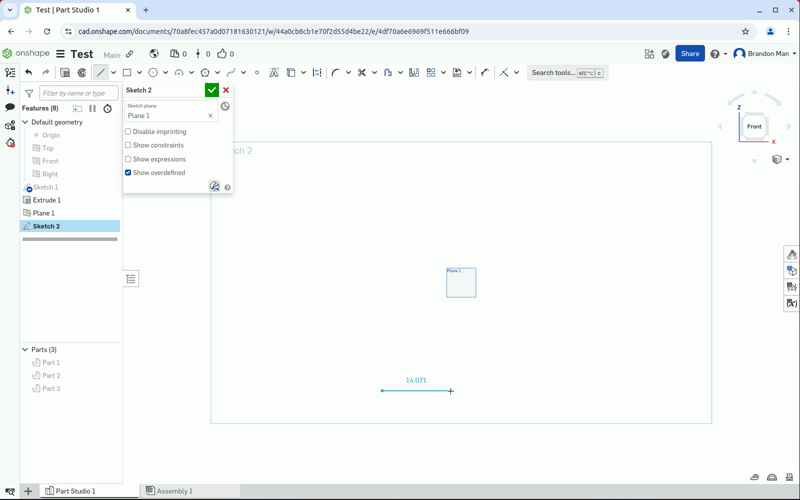
mouse_move(450, 231)
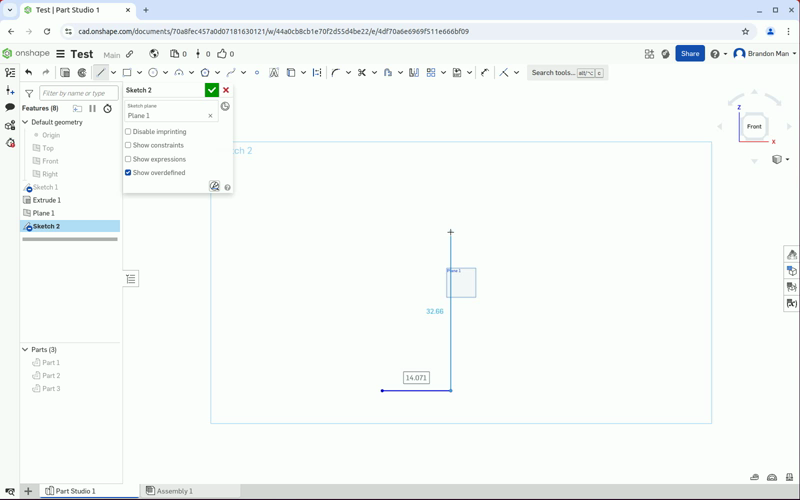
click(450, 231)
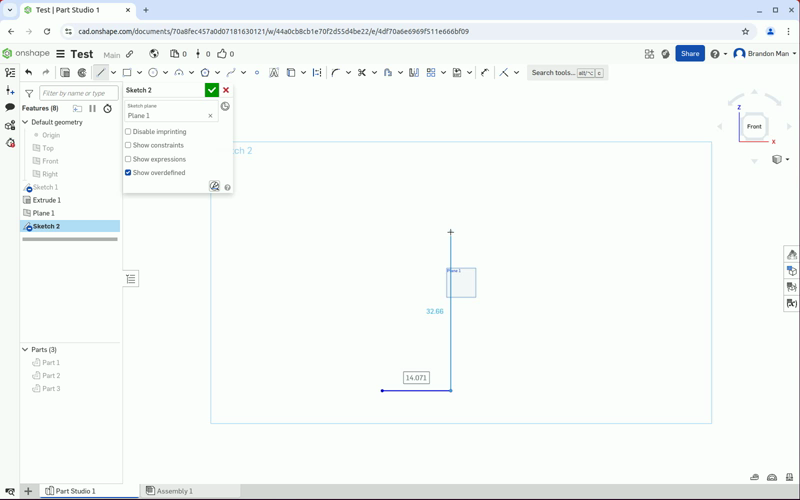
key_up(shift)
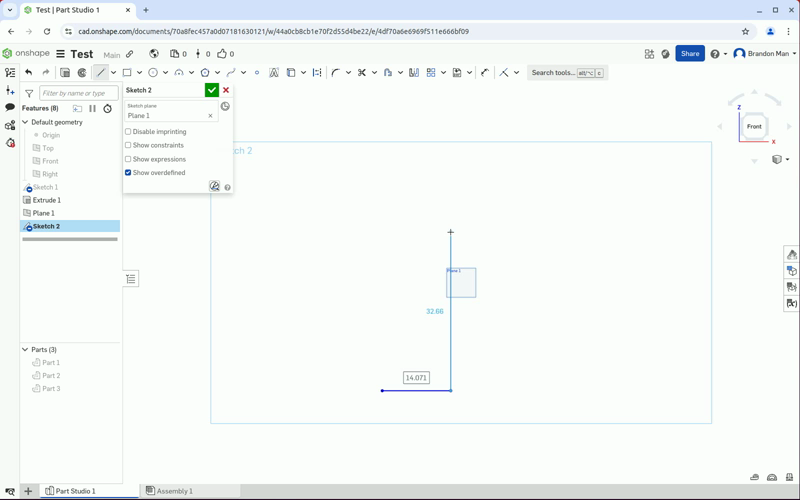
key_down(shift)
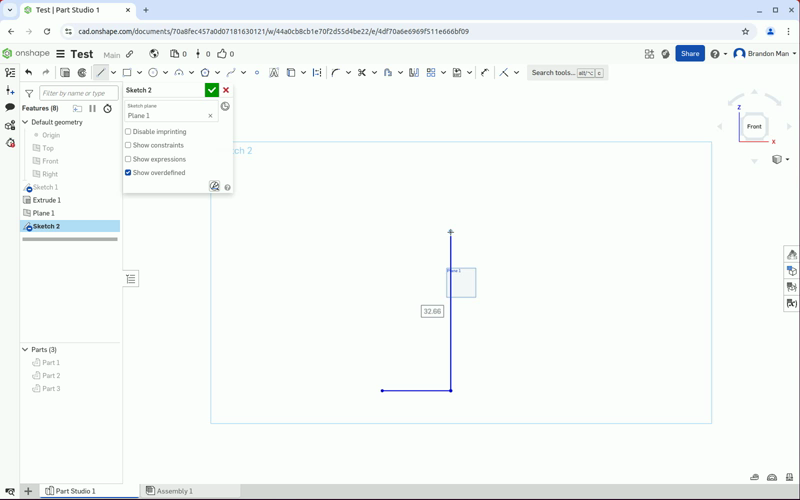
mouse_move(382, 231)
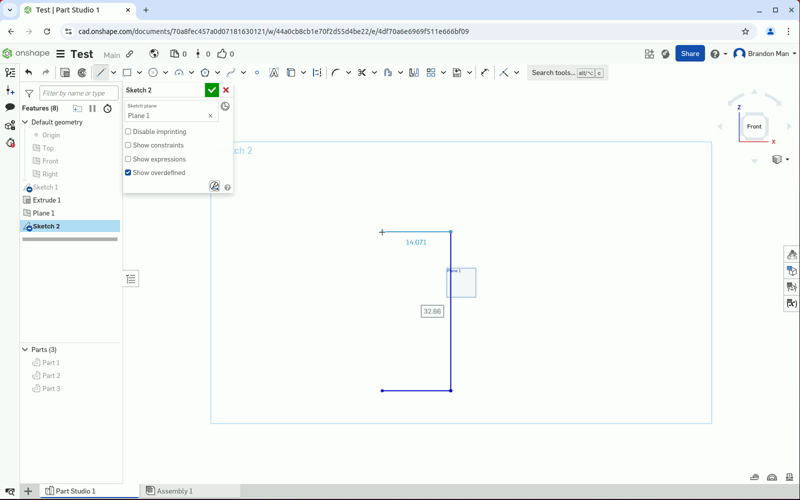
click(382, 231)
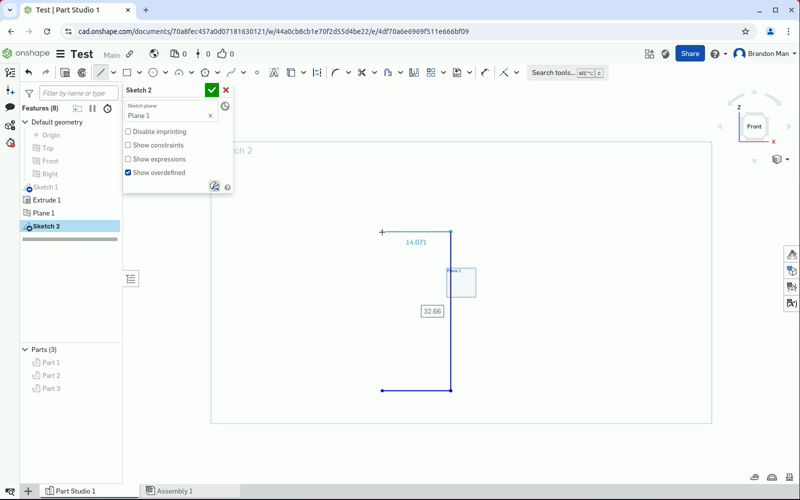
key_up(shift)
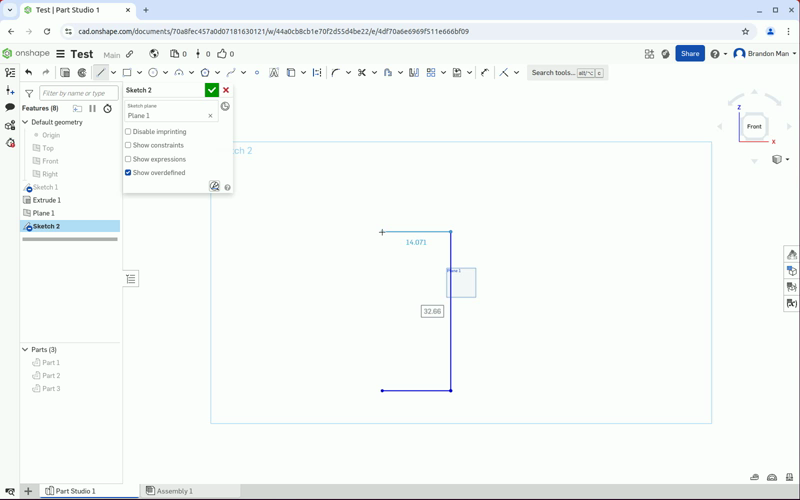
key_down(shift)
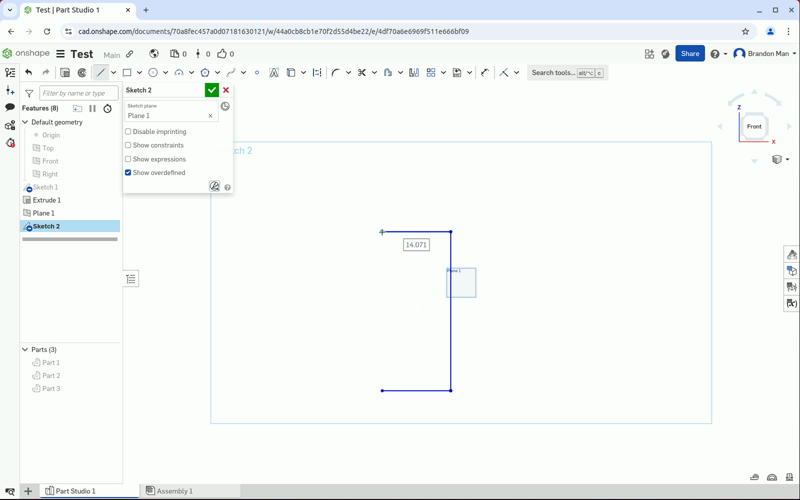
mouse_move(382, 390)
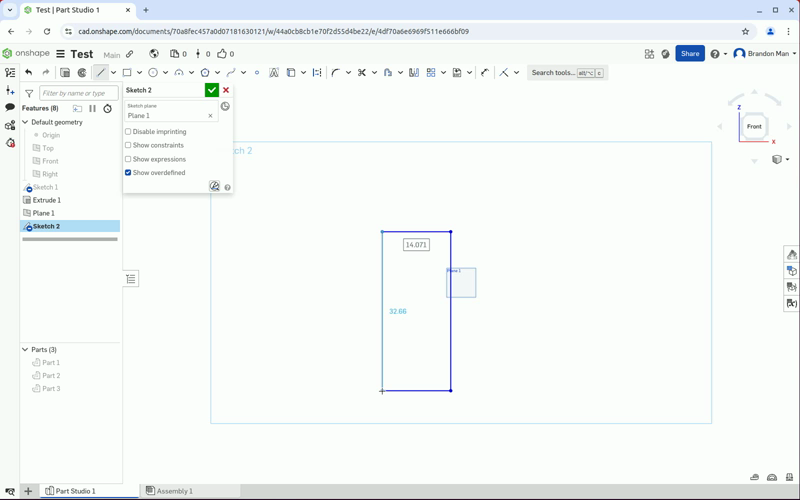
key_up(shift)
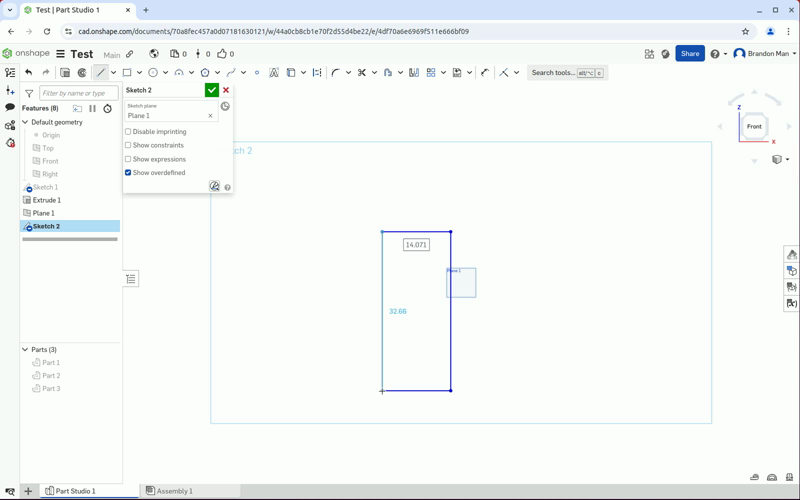
click(382, 390)
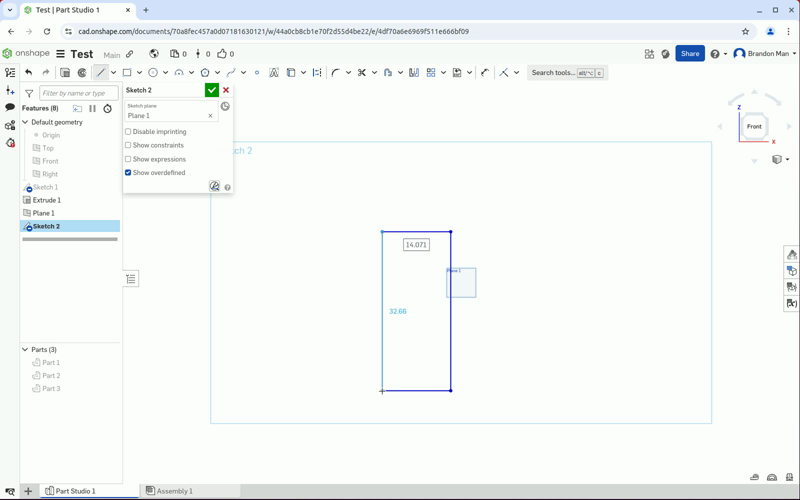
key(esc)
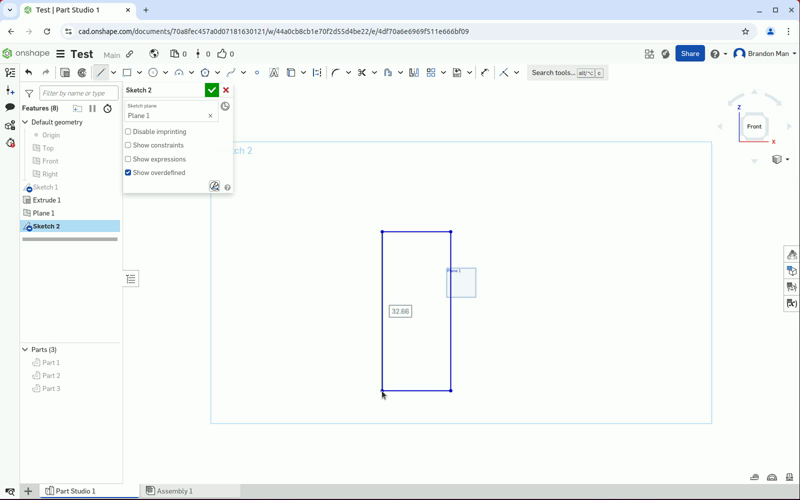
mouse_move(430, 302)
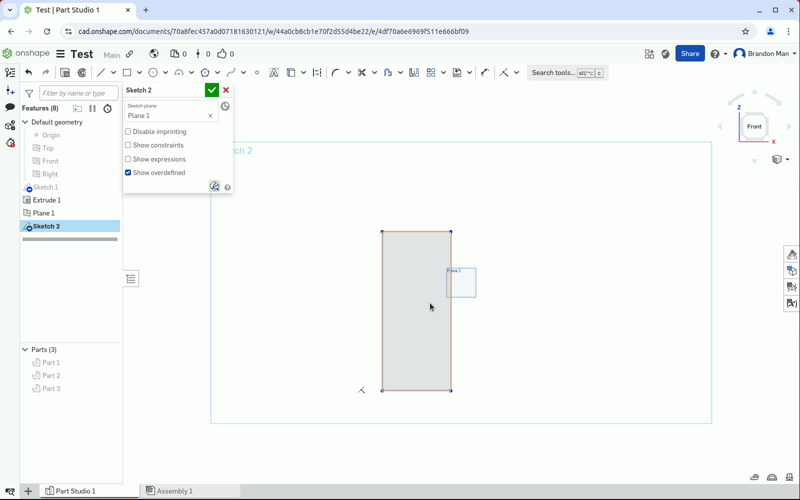
click(430, 302)
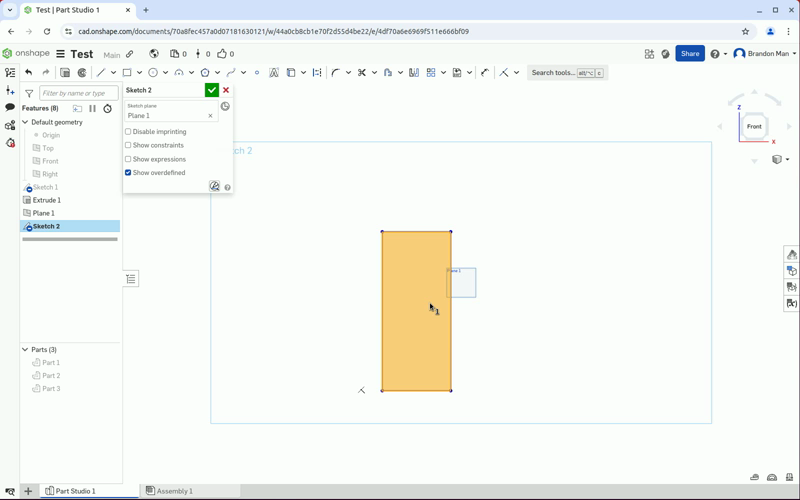
mouse_move(73, 352)
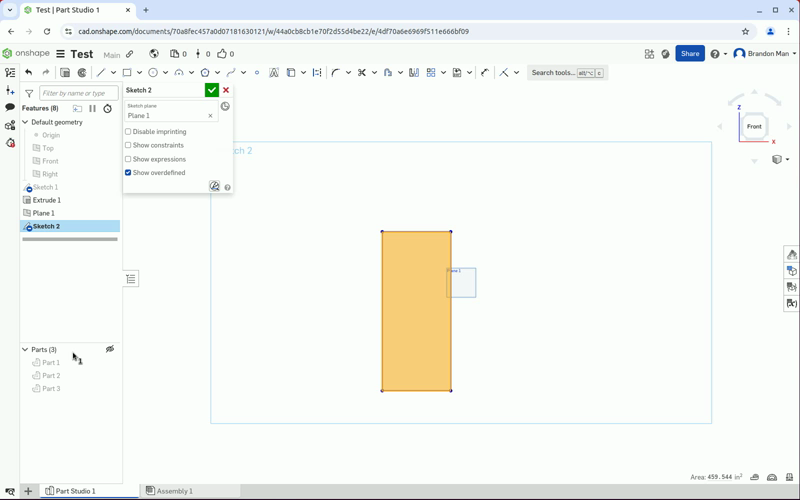
key(shift+y)
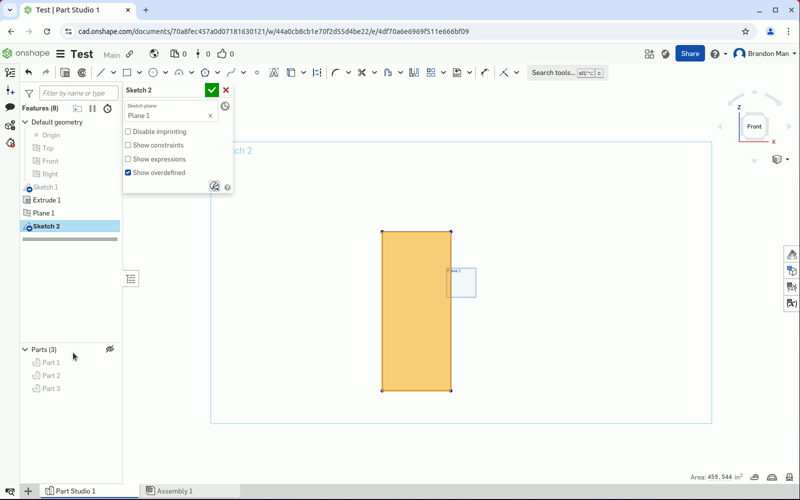
key(shift+e)
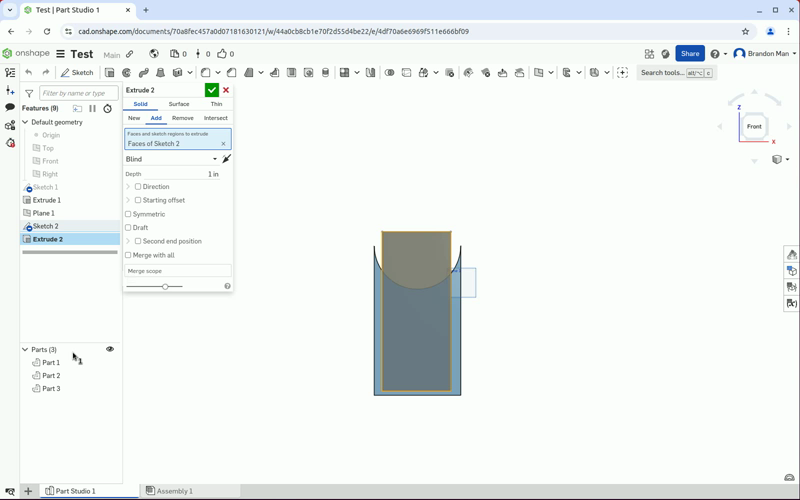
mouse_move(143, 106)
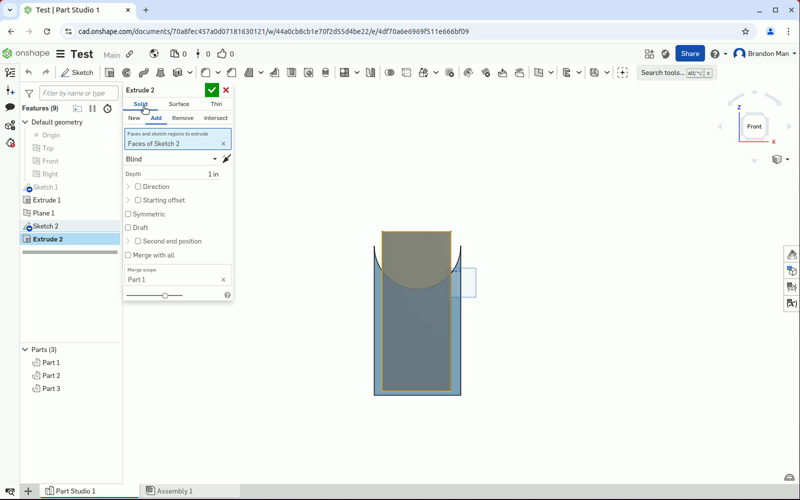
click(143, 106)
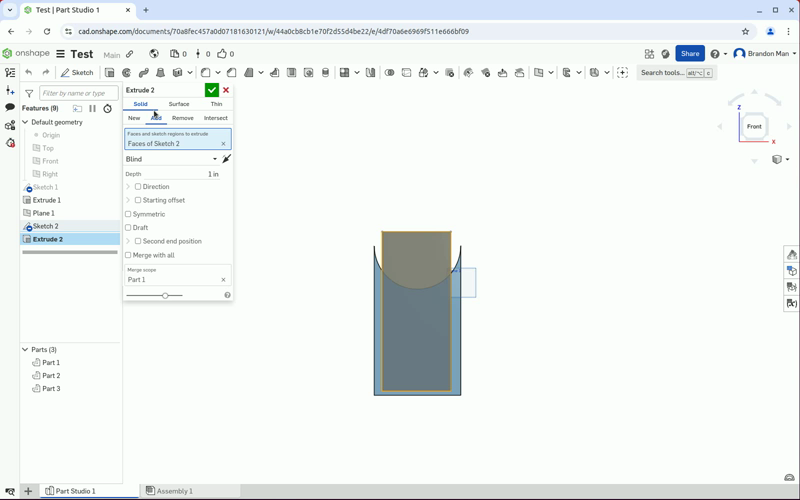
mouse_move(186, 120)
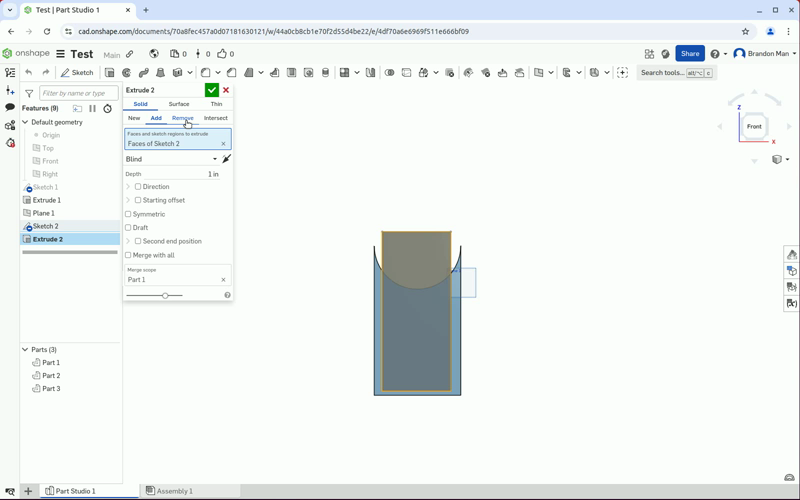
click(186, 120)
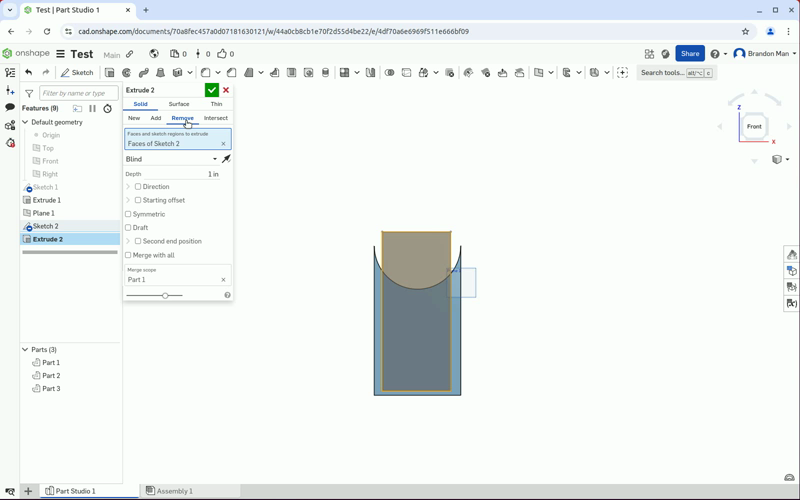
key(tab, 4)
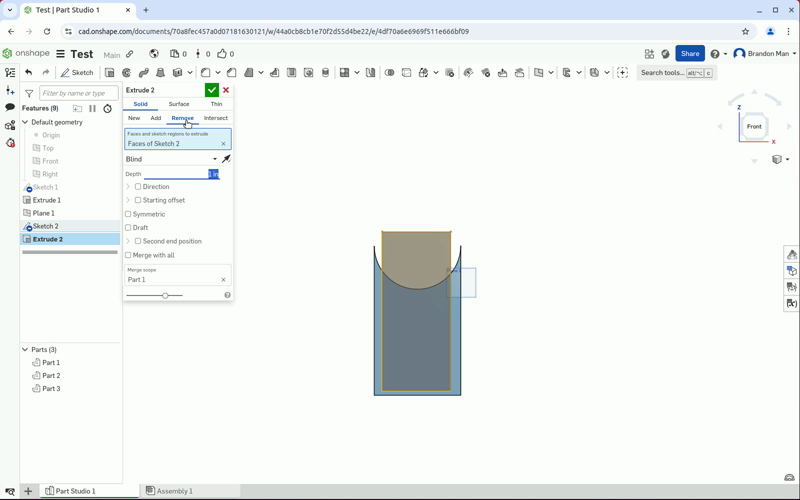
text(6.258)
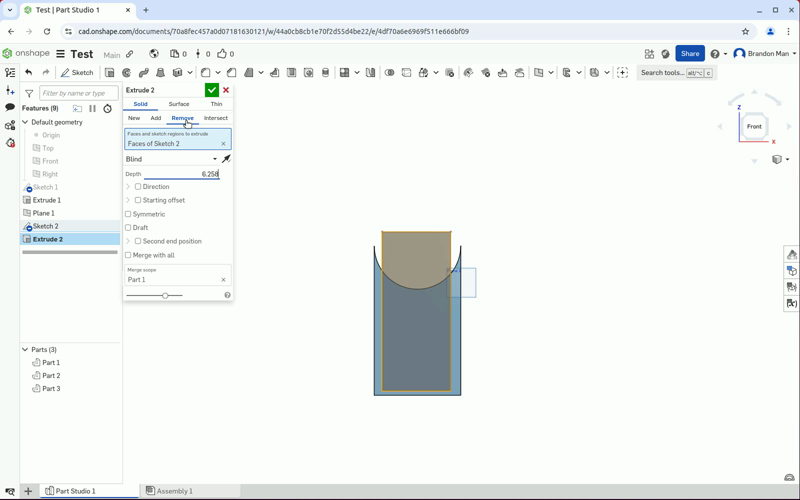
key(tab, 6)
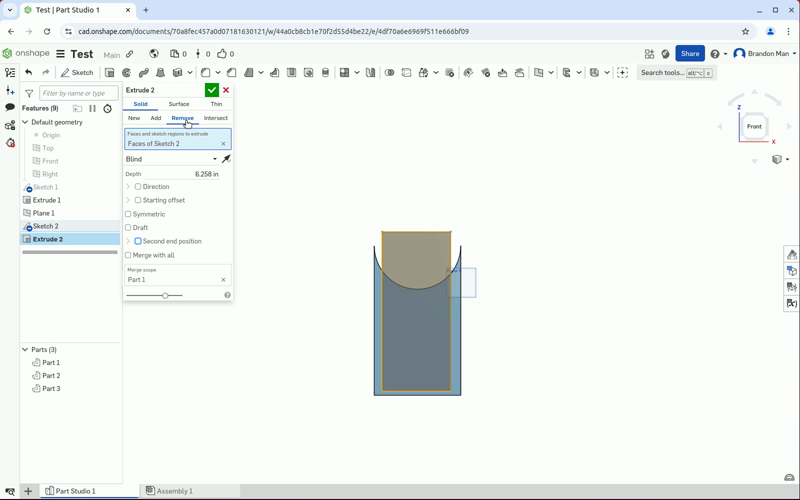
key(space)
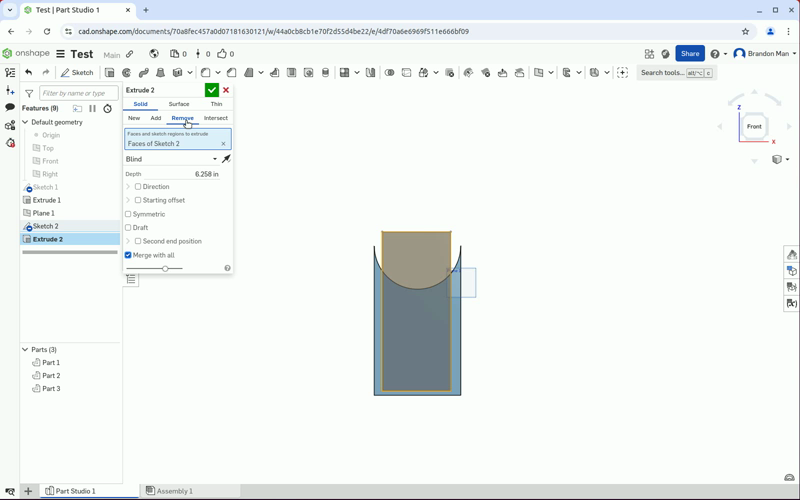
key(enter)
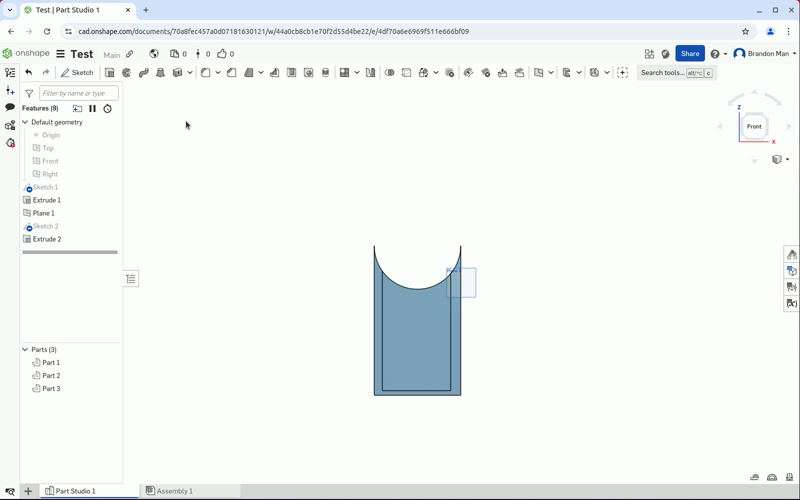
key(shift+h)
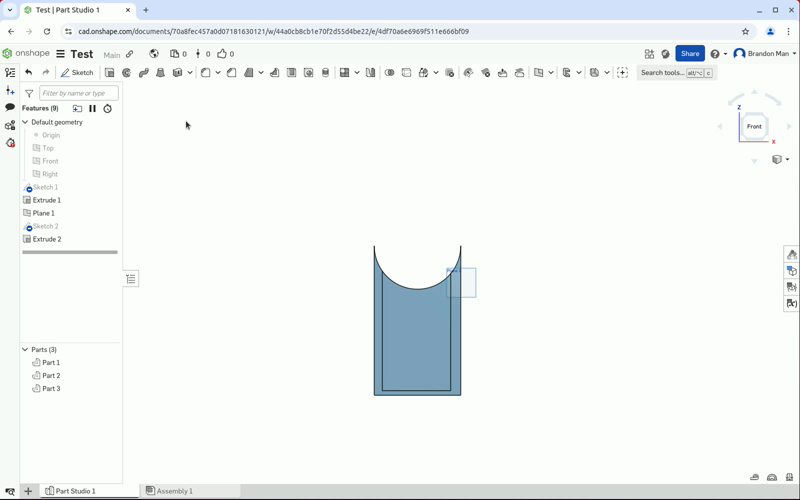
key(shift+h)
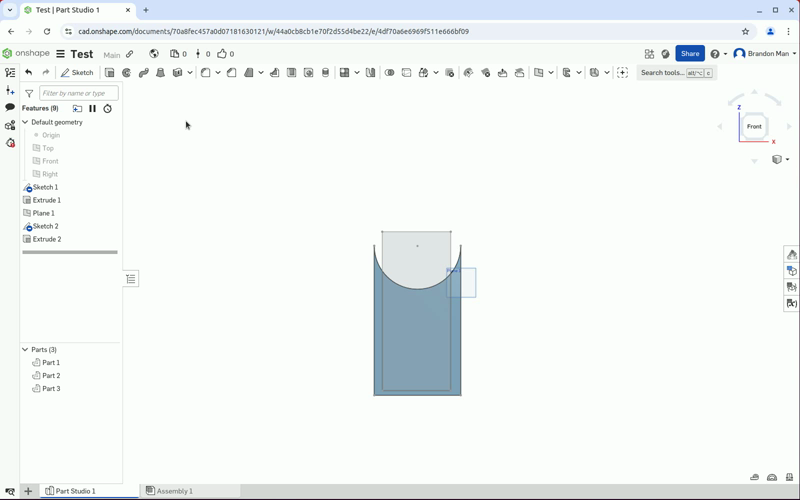
key(shift+7)
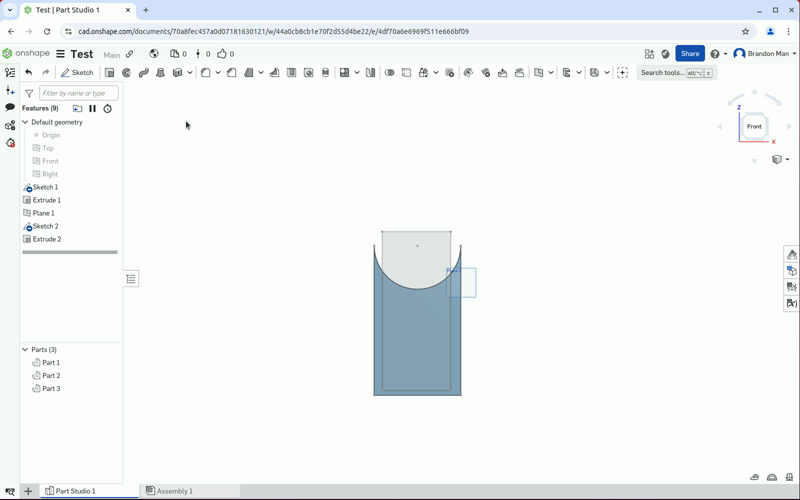
key(left, 2)
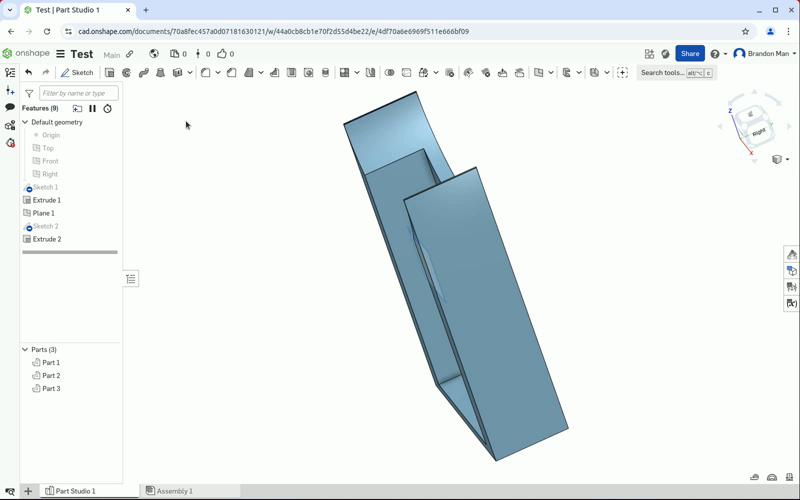
key(down, 2)
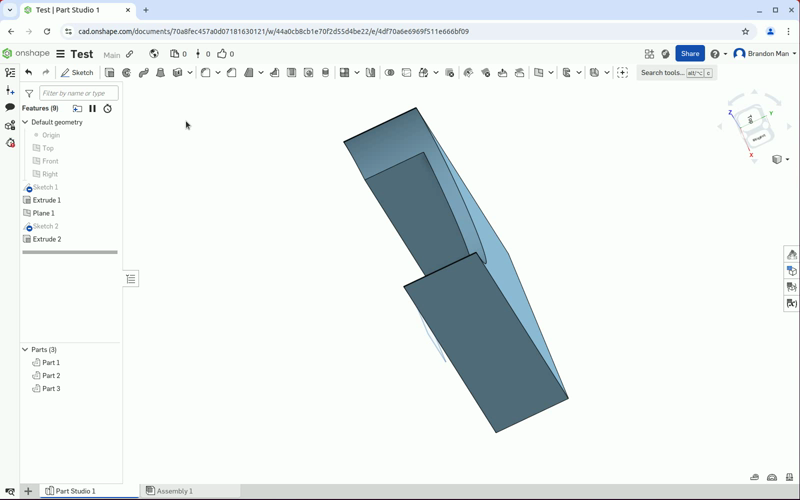
key(up, 2)
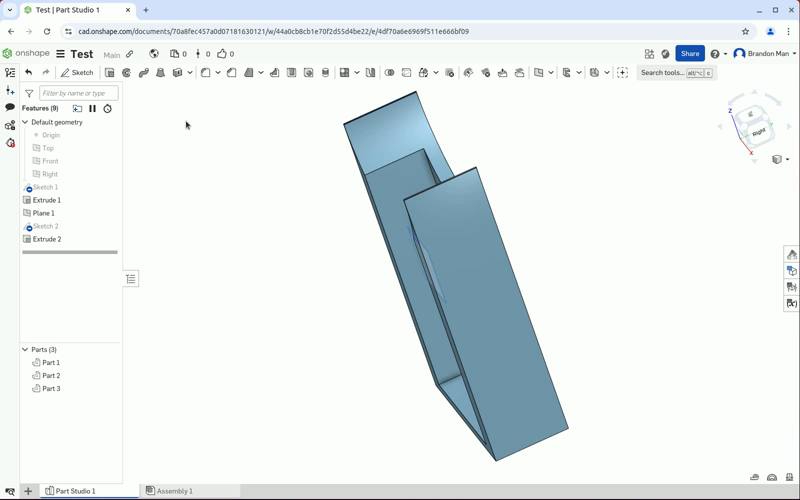
key(right, 2)
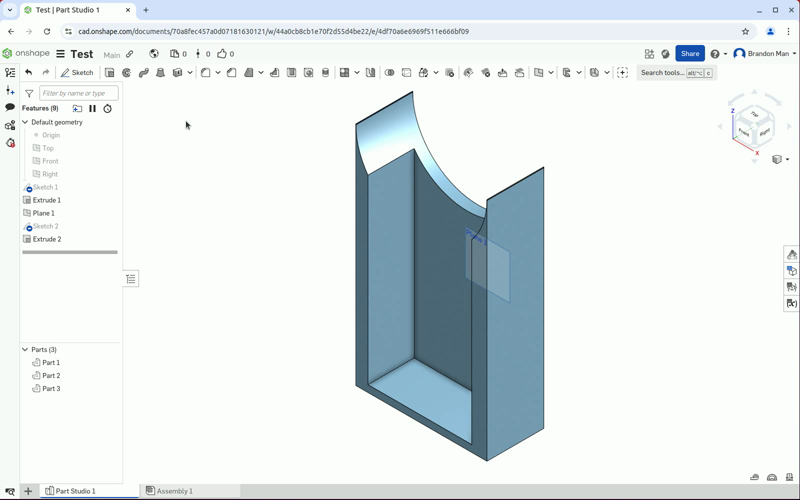
mouse_move(73, 189)
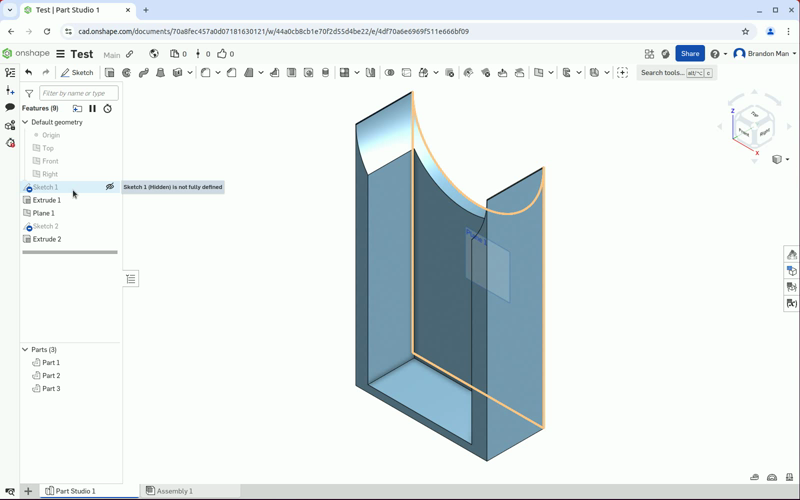
click(73, 189)